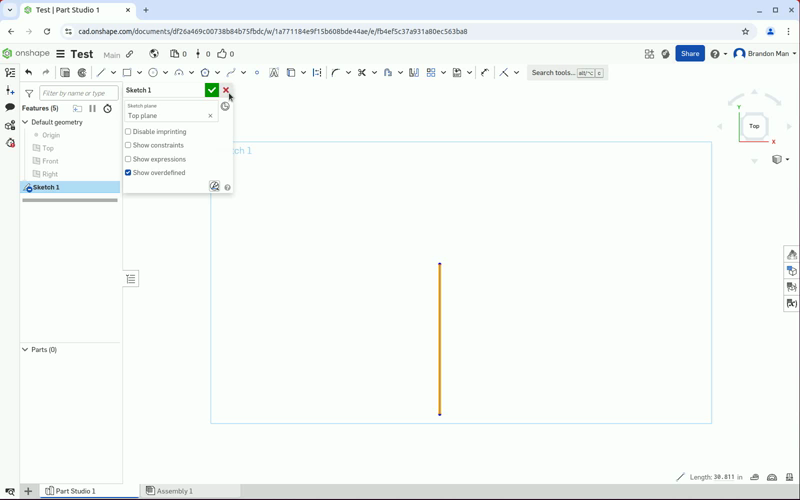
key(shift+h)
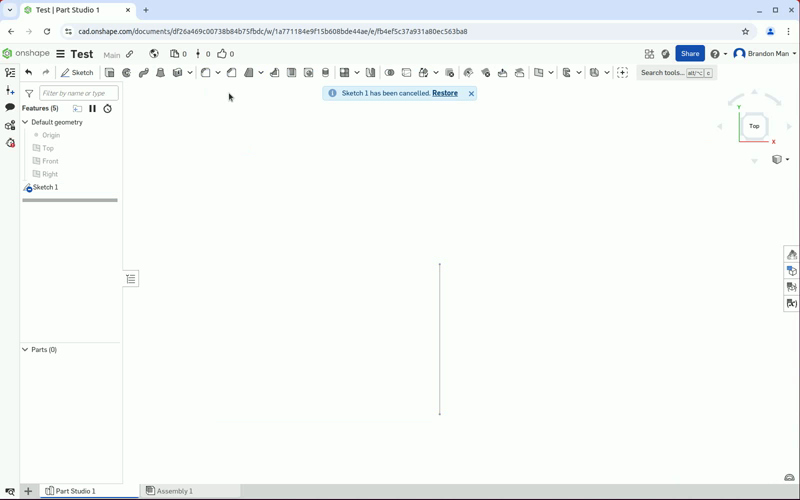
key(shift+s)
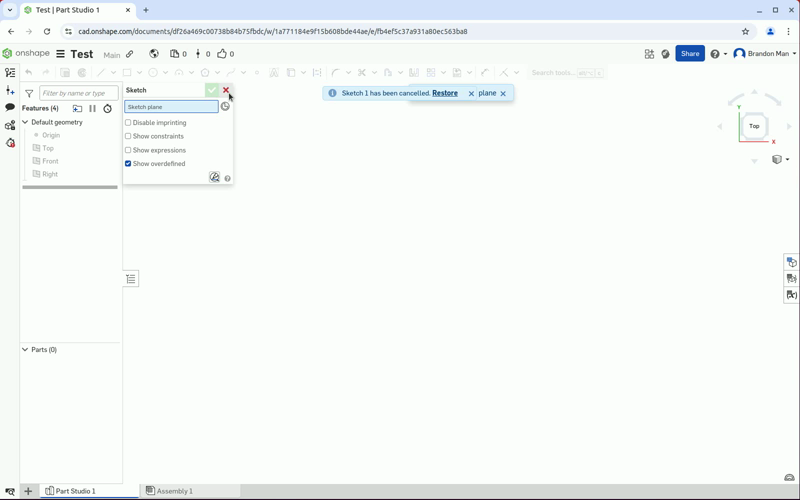
mouse_move(73, 150)
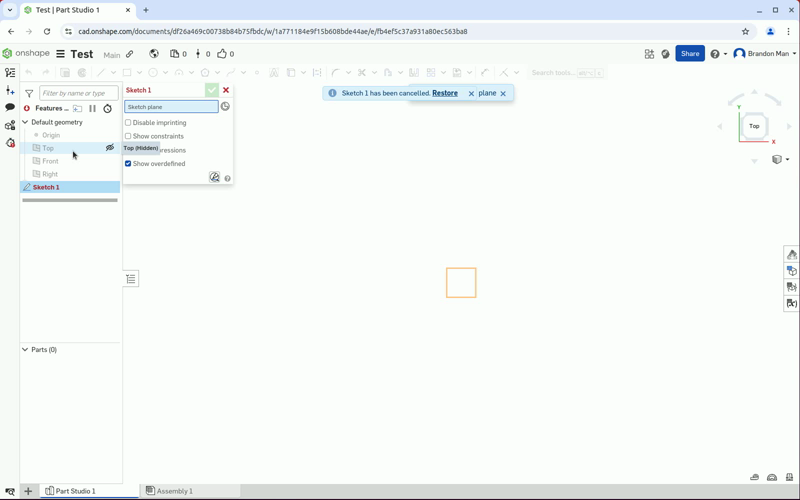
click(73, 150)
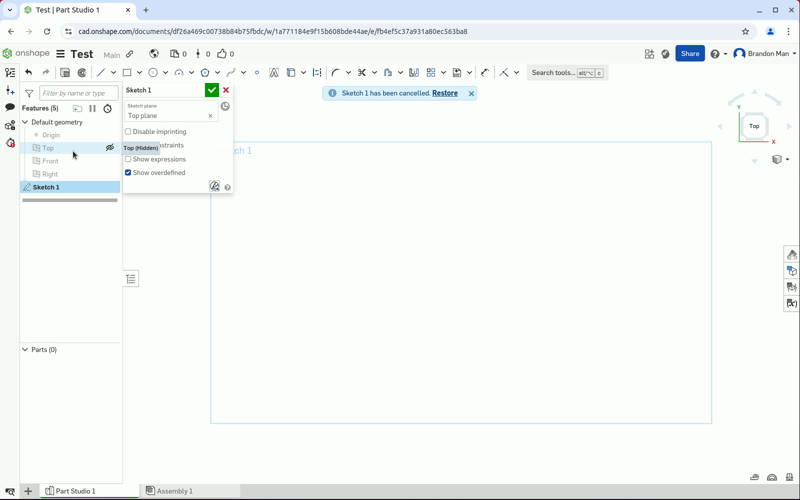
mouse_move(73, 352)
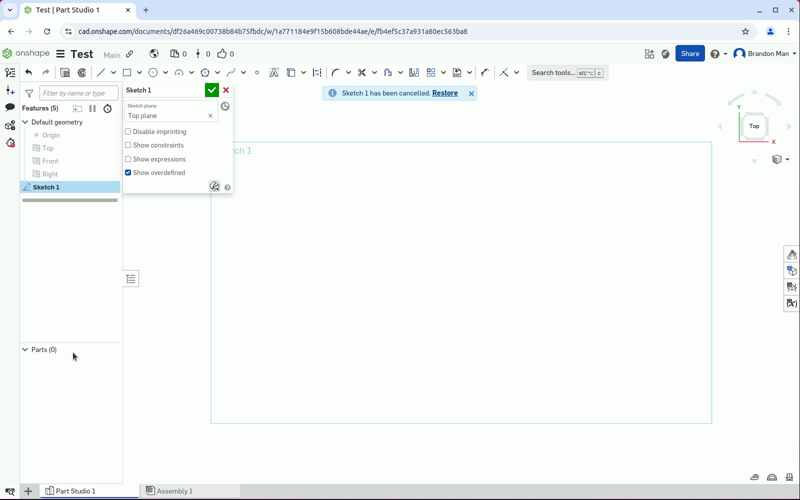
key(y)
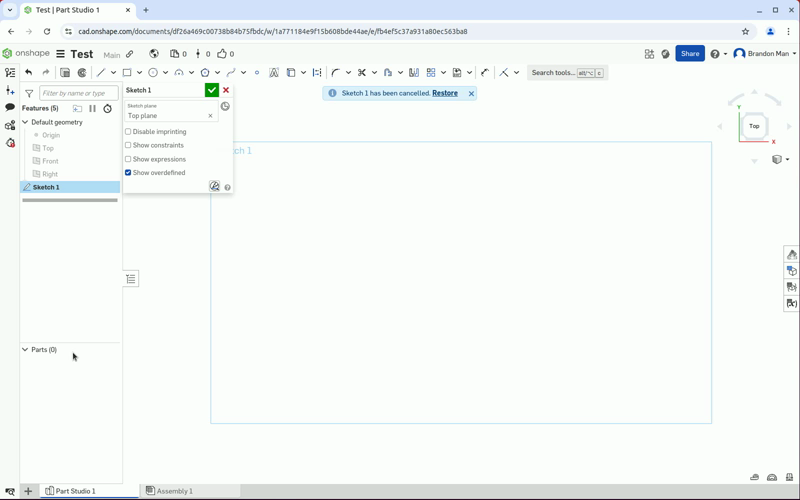
key(l)
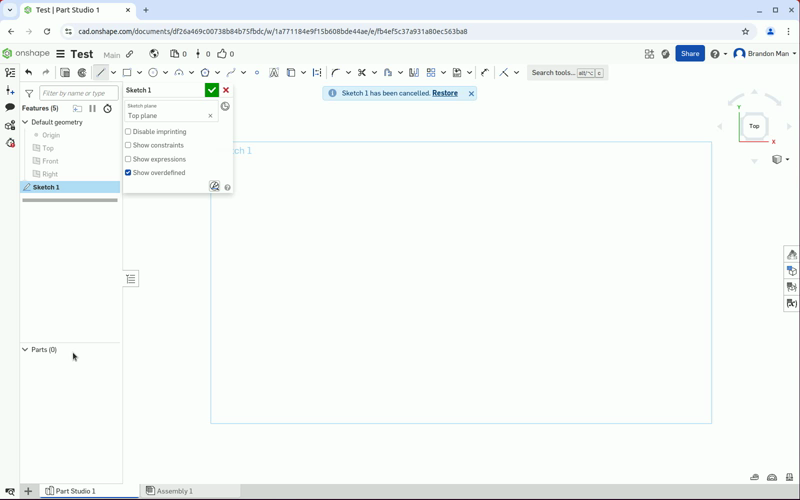
key_down(shift)
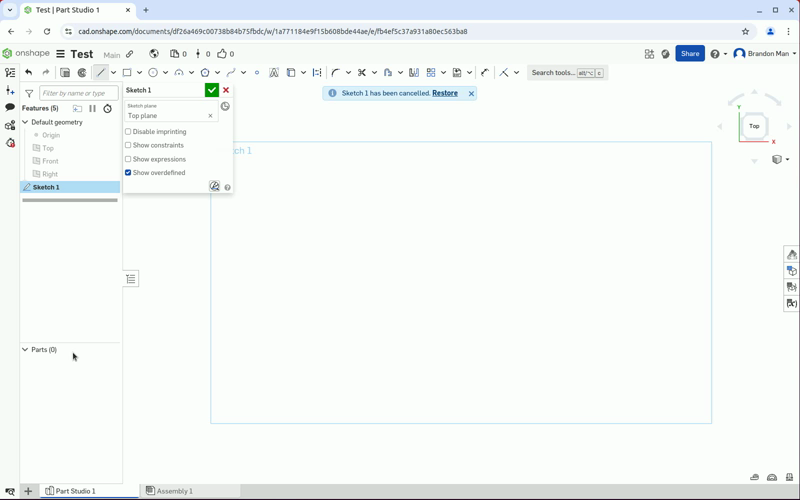
mouse_move(460, 282)
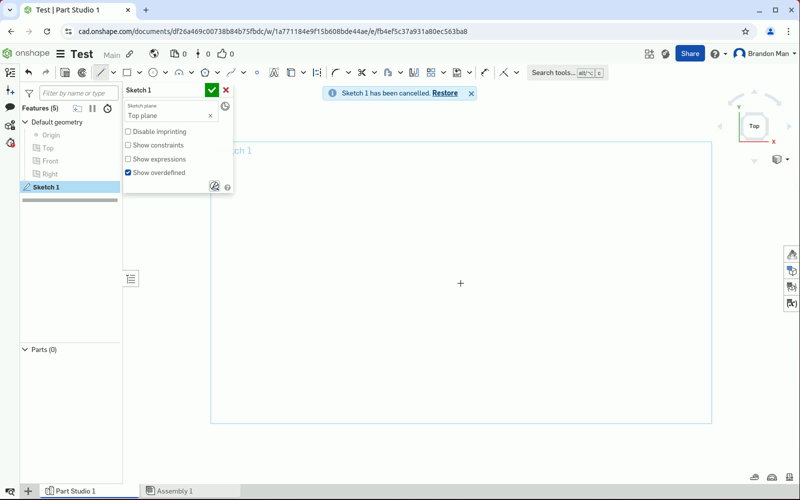
click(460, 282)
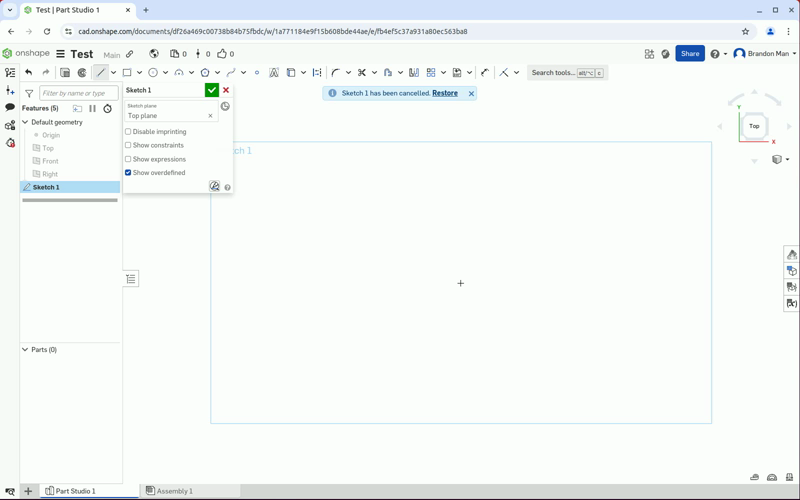
key_up(shift)
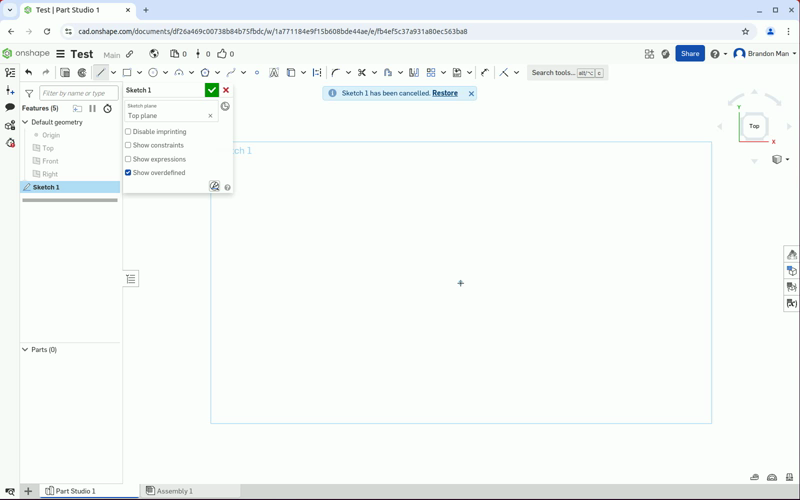
key_down(shift)
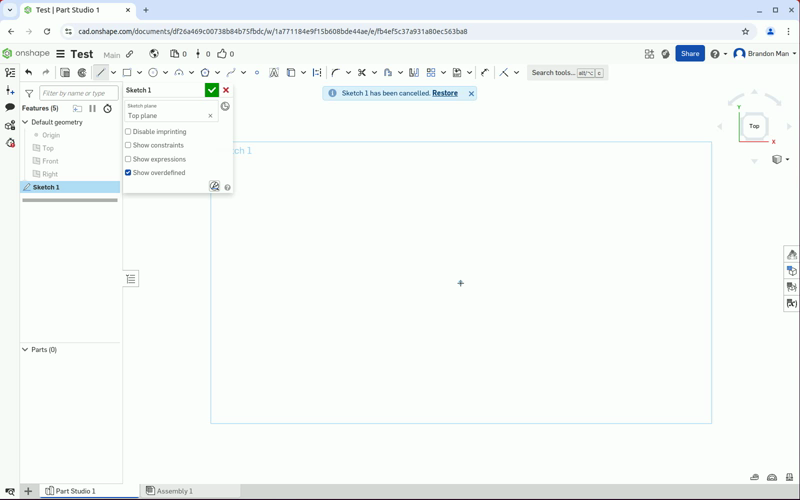
mouse_move(535, 282)
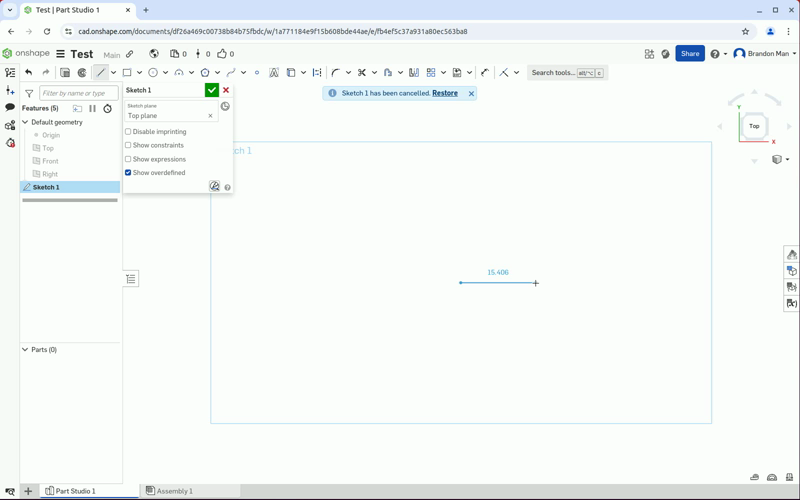
click(535, 282)
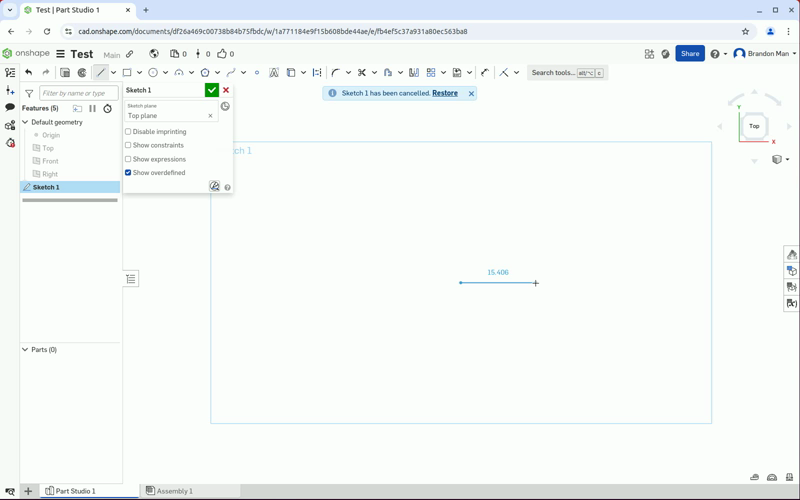
key_up(shift)
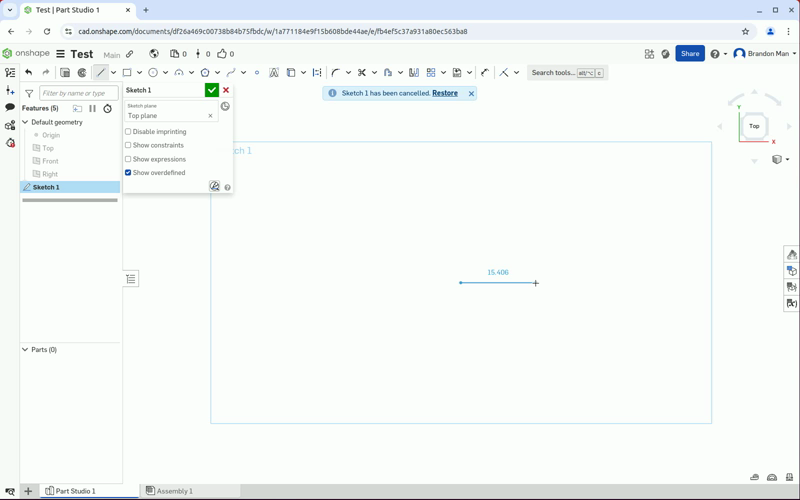
key_down(shift)
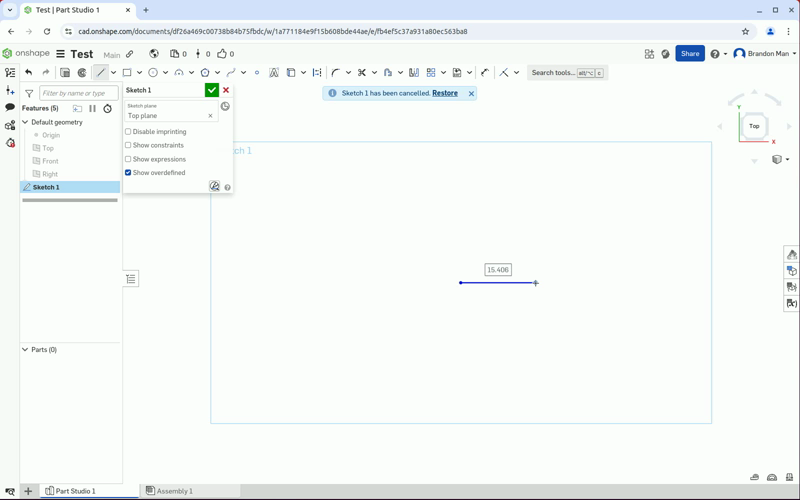
mouse_move(535, 170)
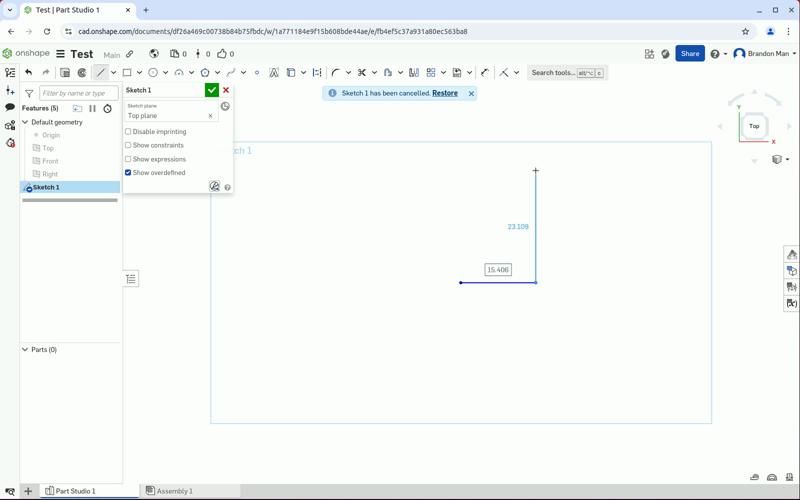
click(535, 170)
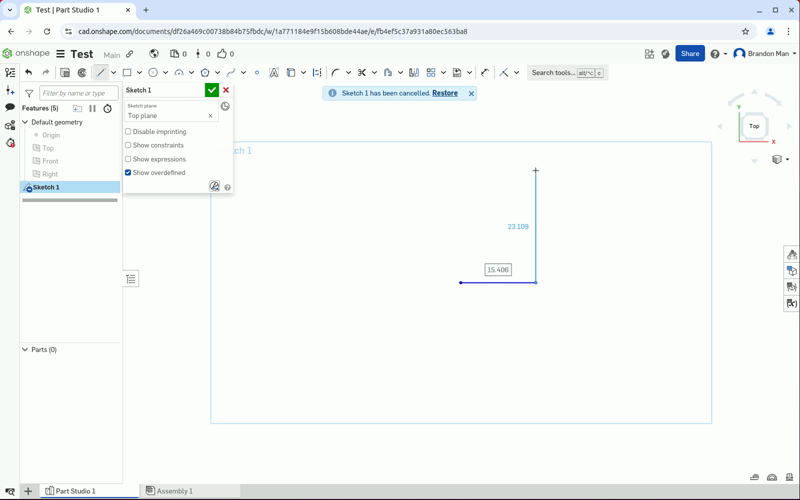
key_up(shift)
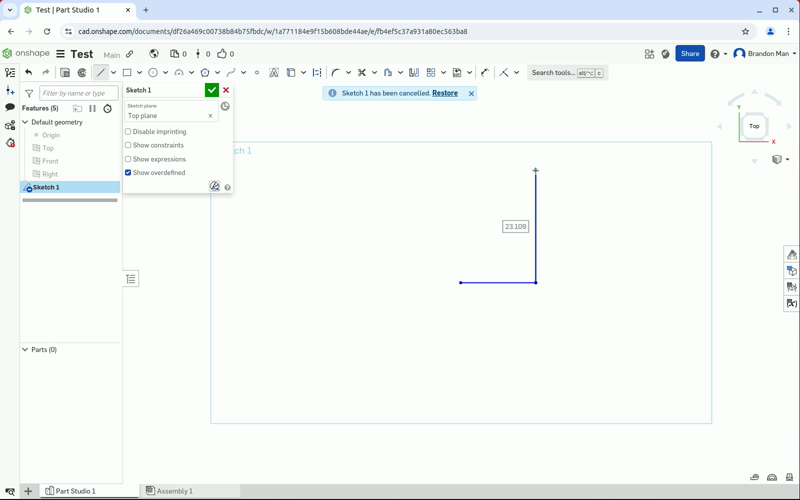
key_down(shift)
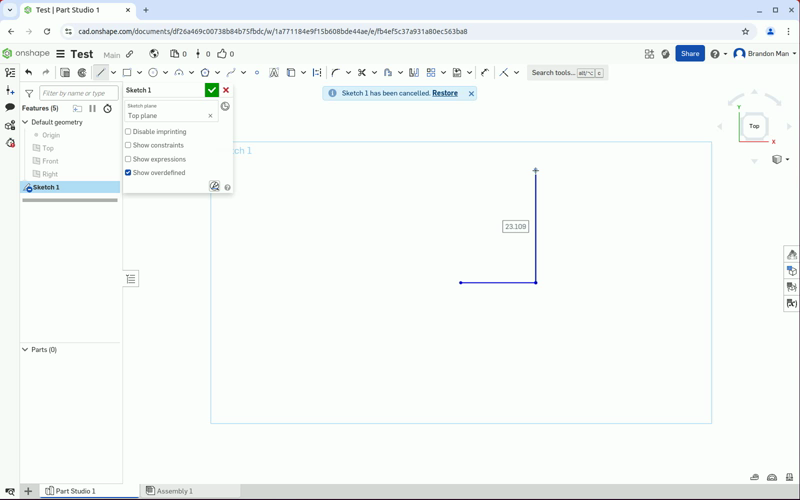
mouse_move(460, 170)
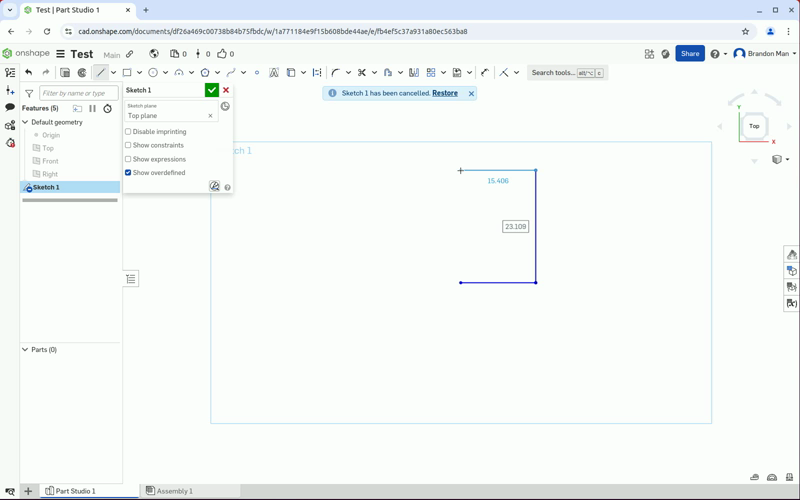
click(460, 170)
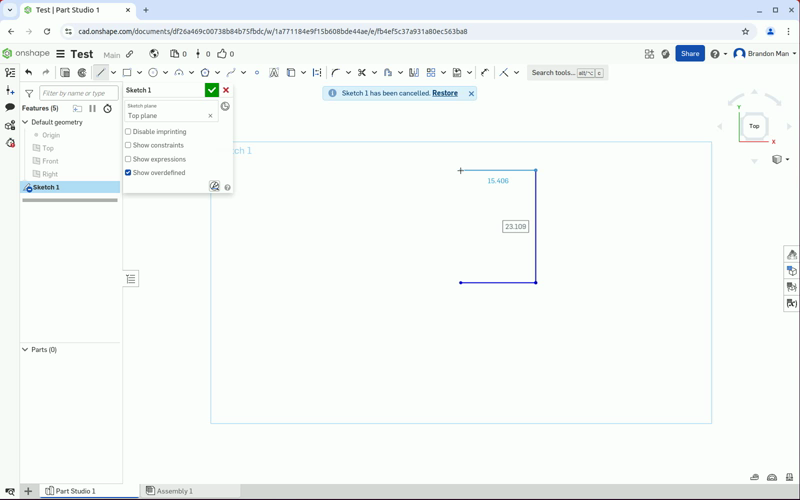
key_up(shift)
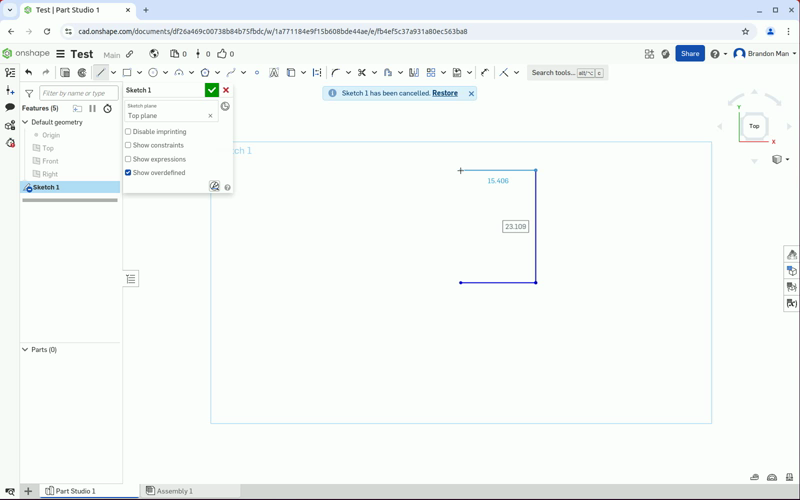
key_down(shift)
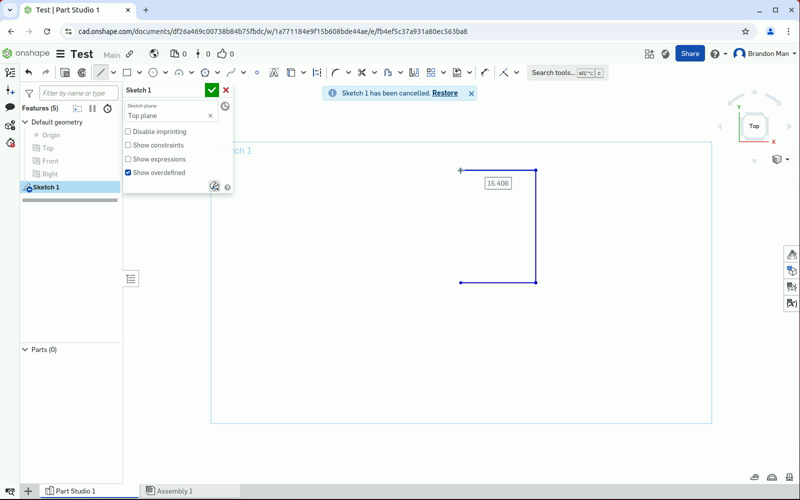
mouse_move(460, 282)
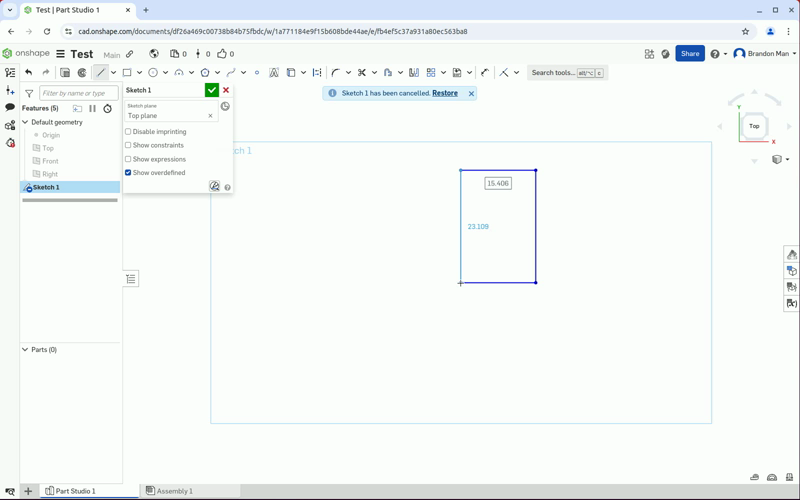
key_up(shift)
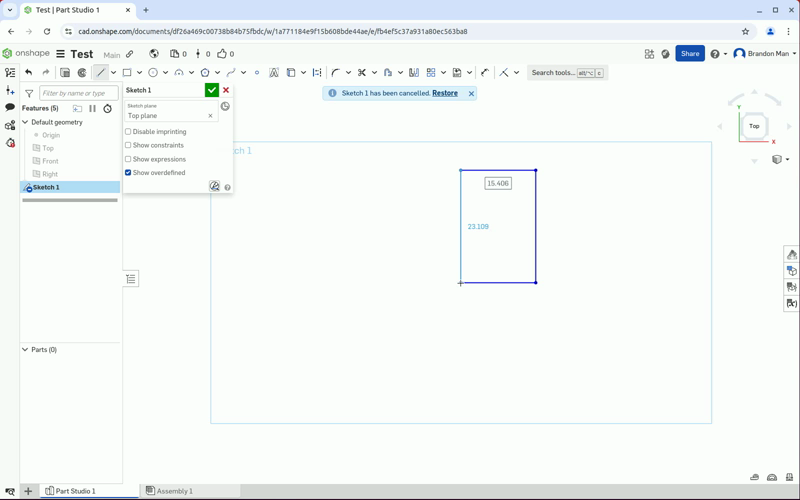
click(460, 282)
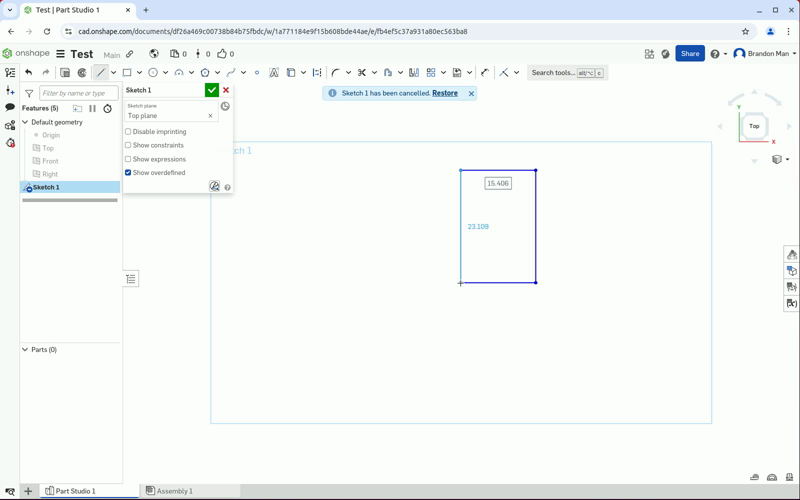
key(esc)
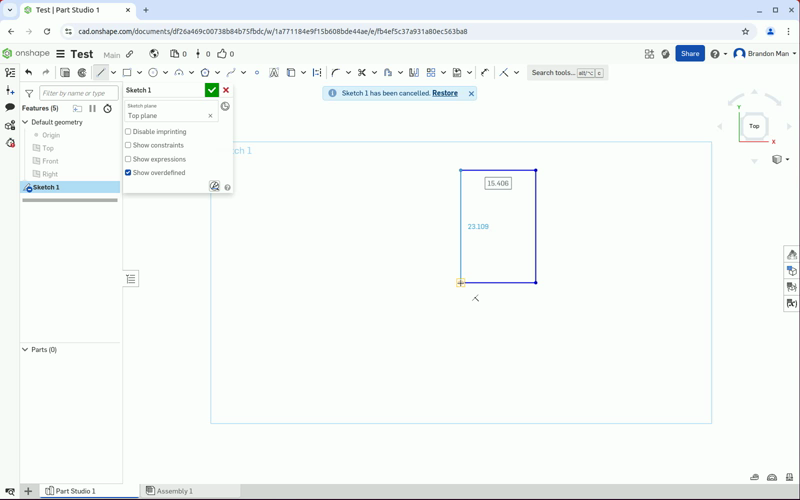
mouse_move(492, 261)
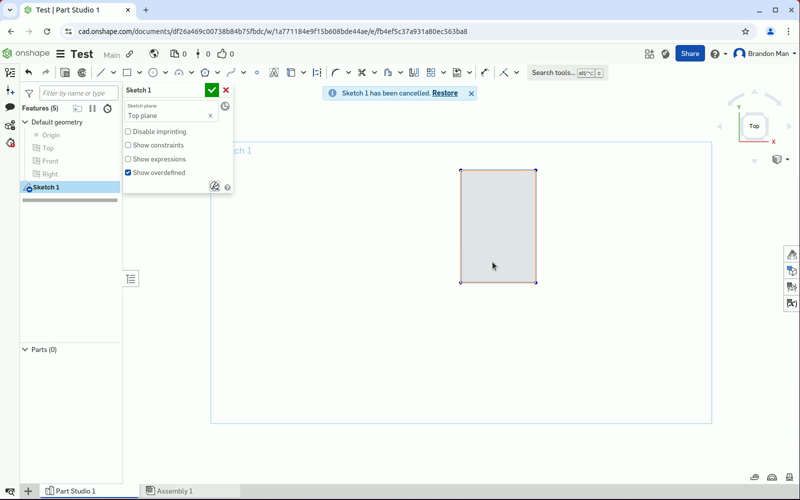
click(492, 261)
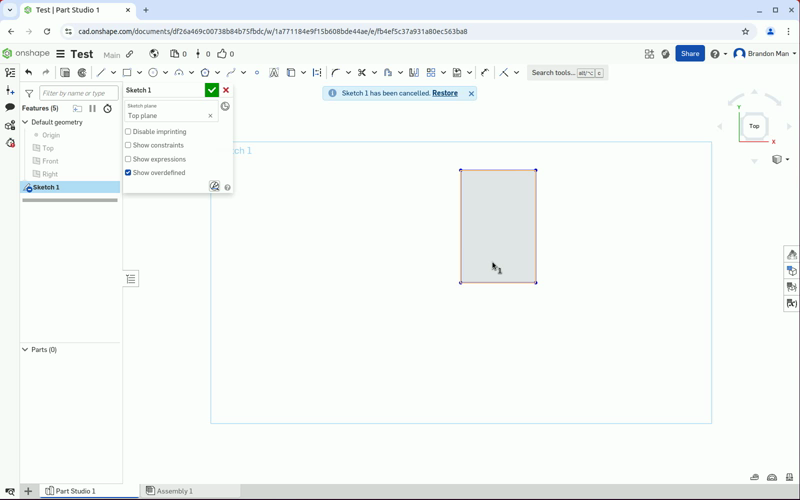
mouse_move(73, 352)
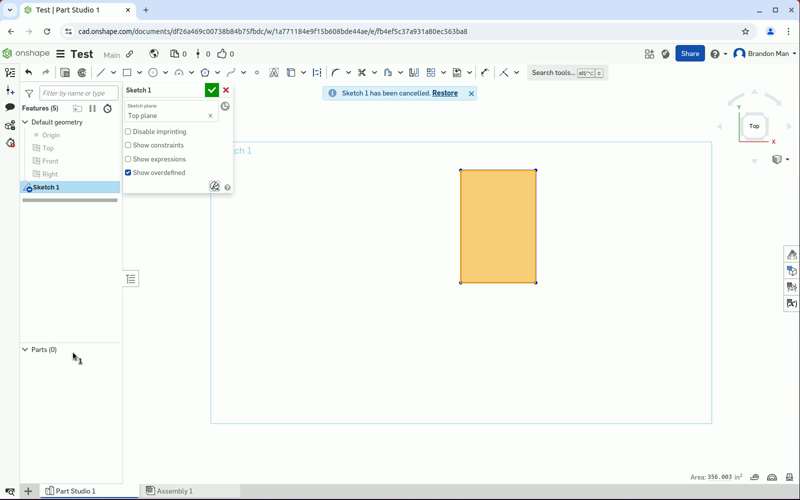
key(shift+y)
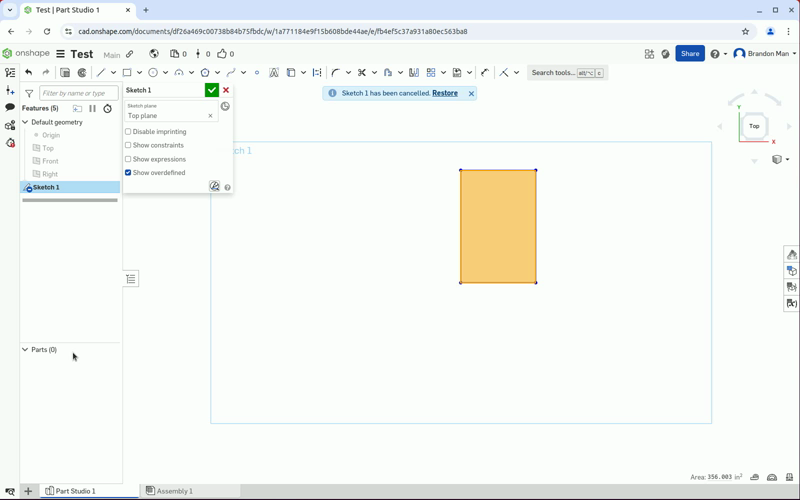
key(shift+e)
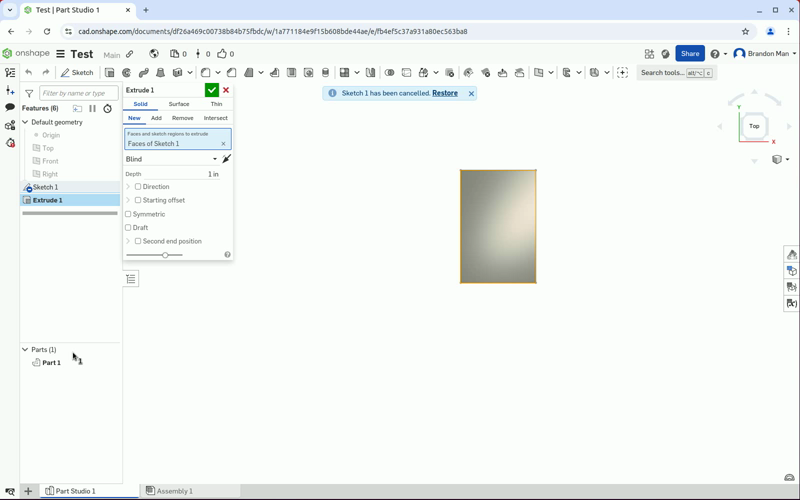
mouse_move(143, 106)
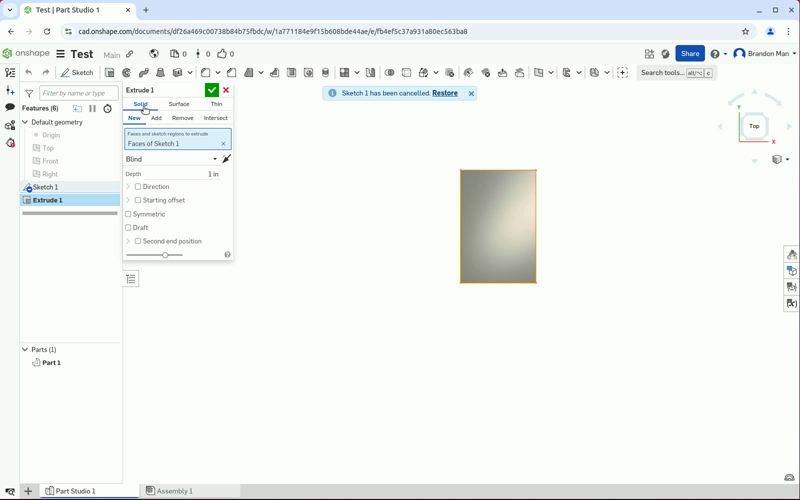
click(143, 106)
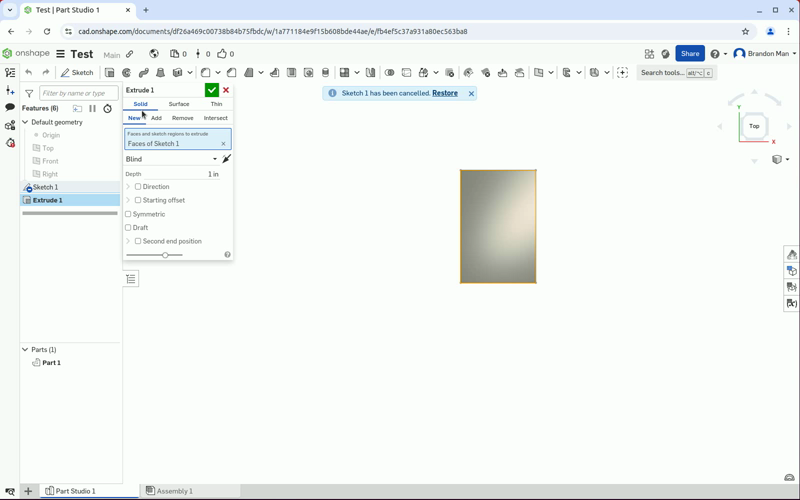
mouse_move(137, 120)
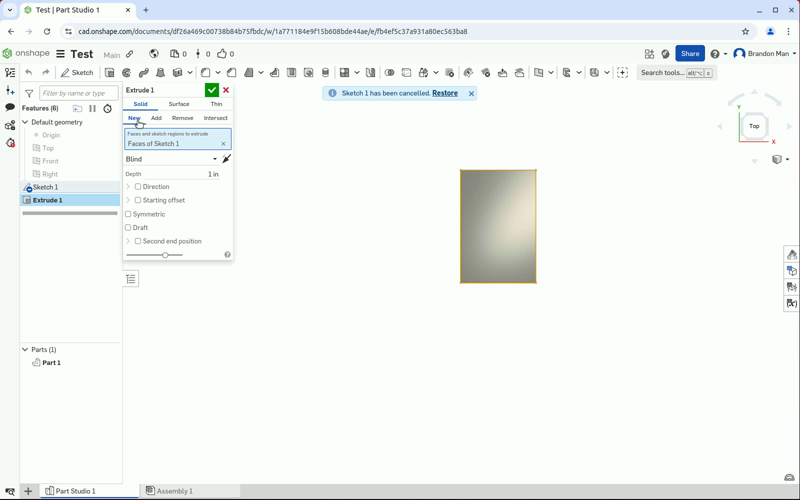
click(137, 120)
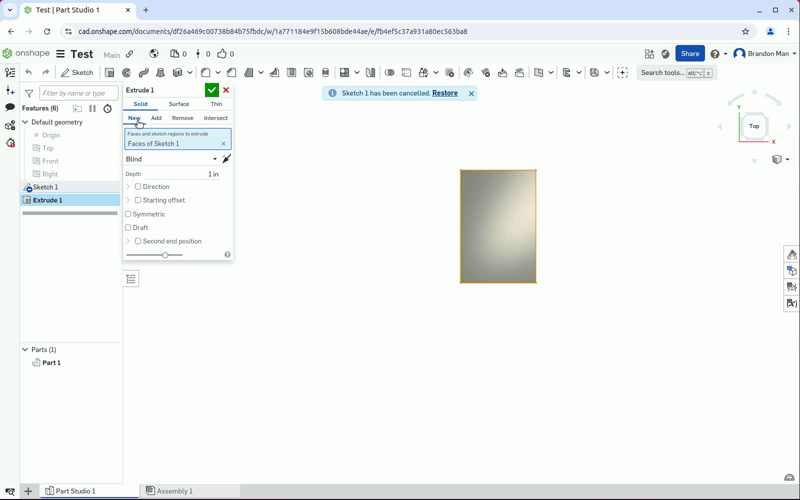
key(tab, 4)
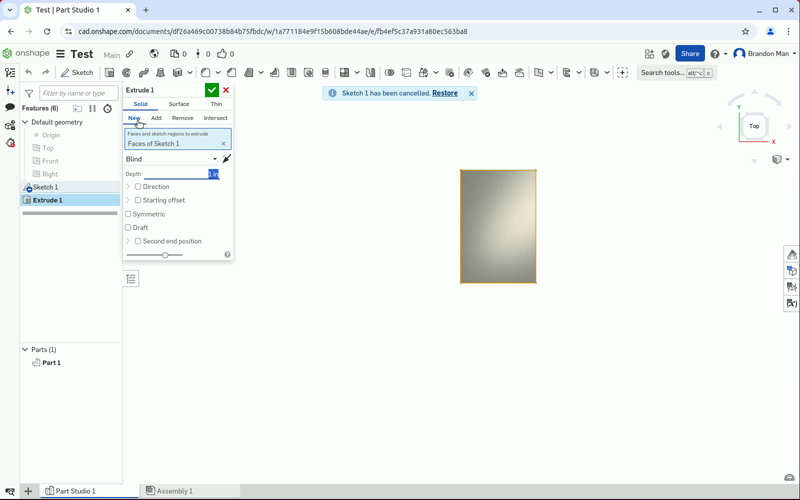
text(9.147)
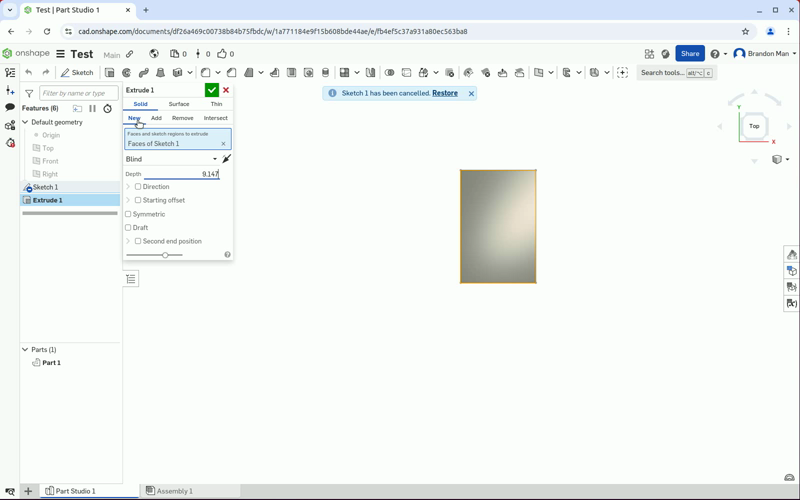
key(enter)
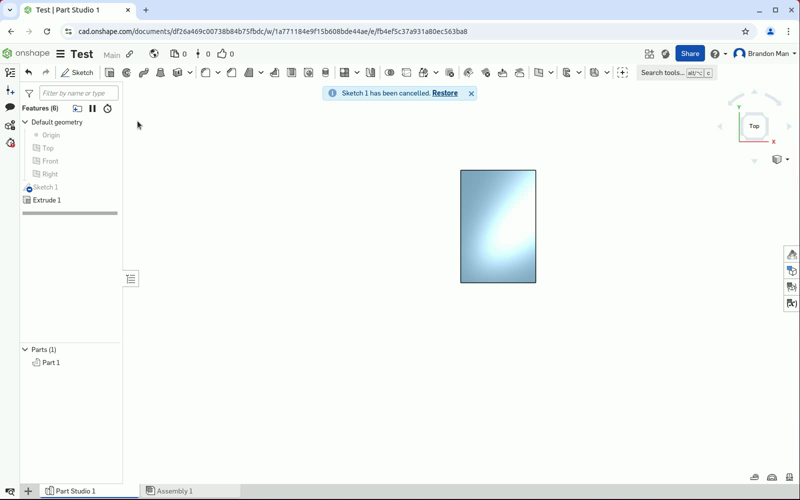
key(shift+h)
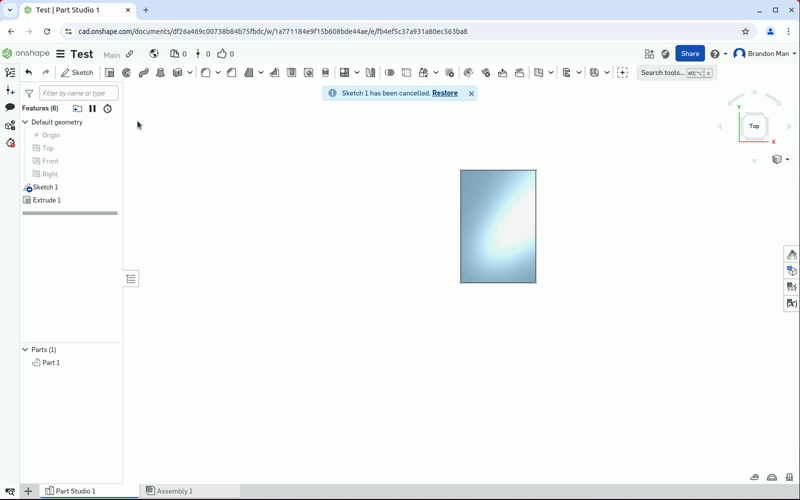
key(shift+h)
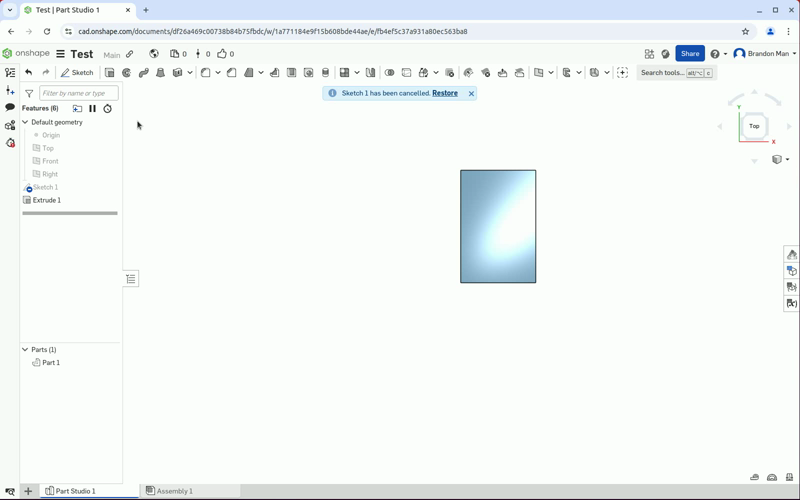
mouse_move(73, 189)
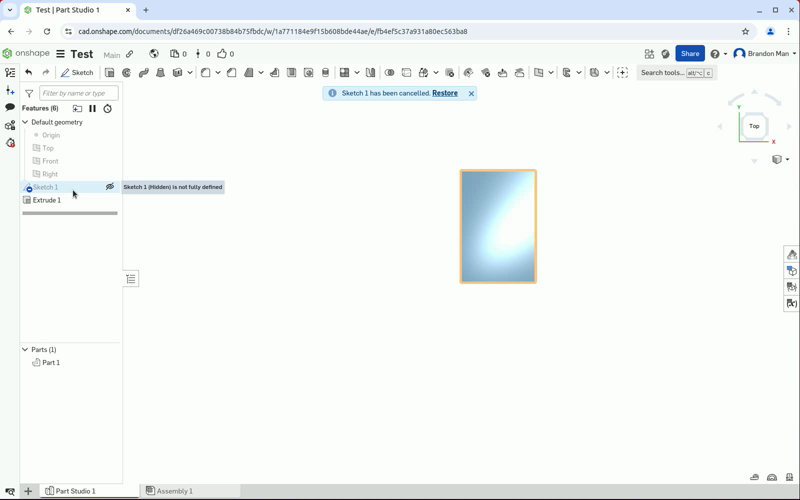
click(73, 189)
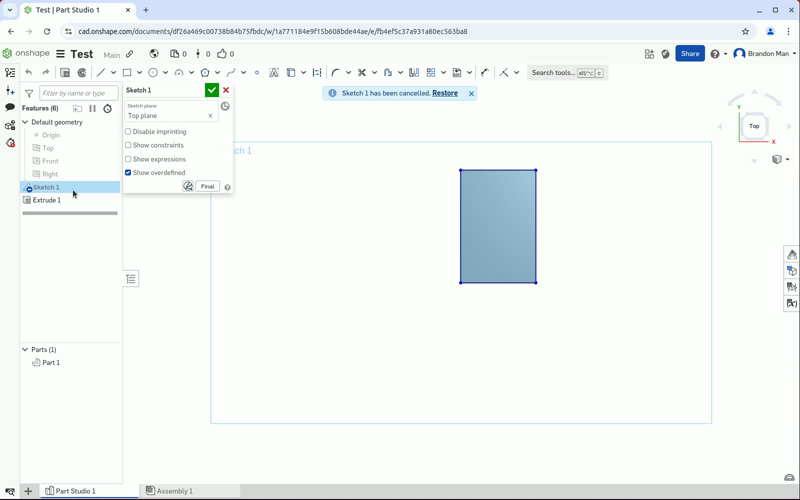
mouse_move(229, 92)
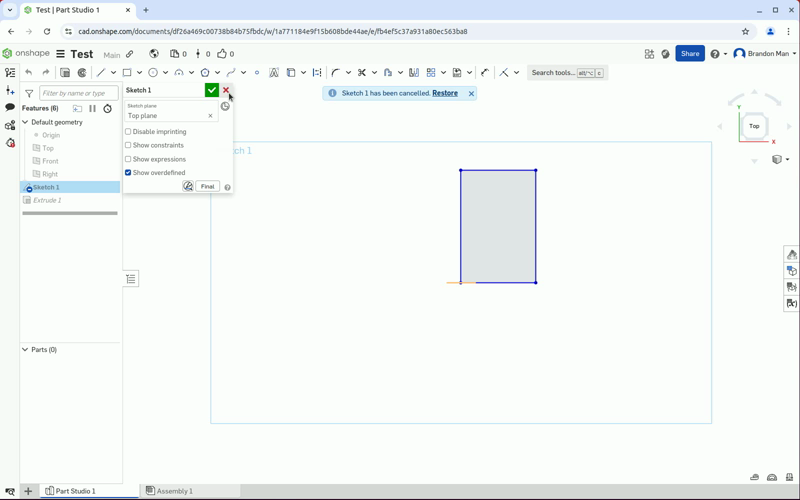
click(229, 92)
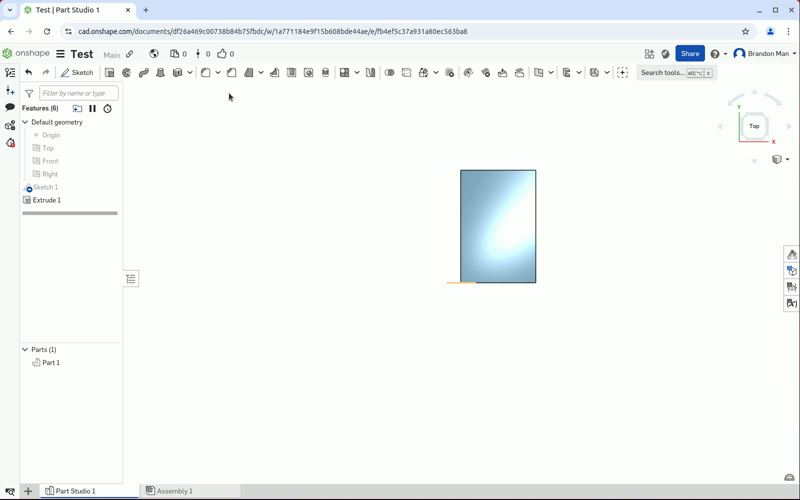
mouse_move(541, 75)
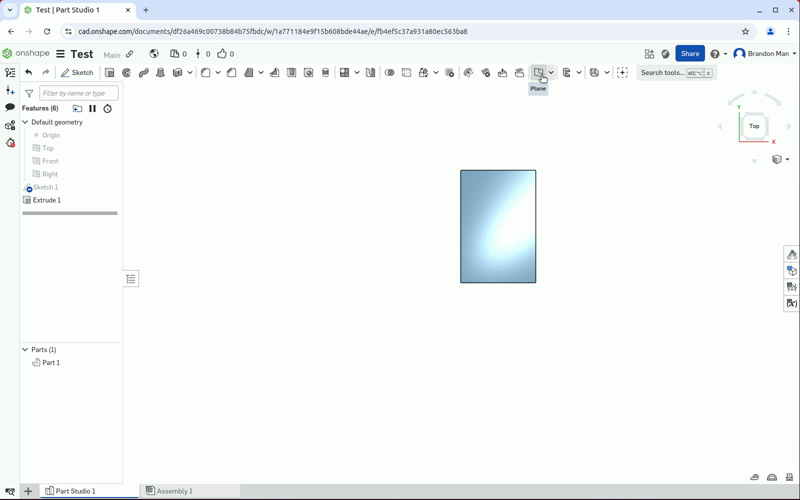
click(541, 75)
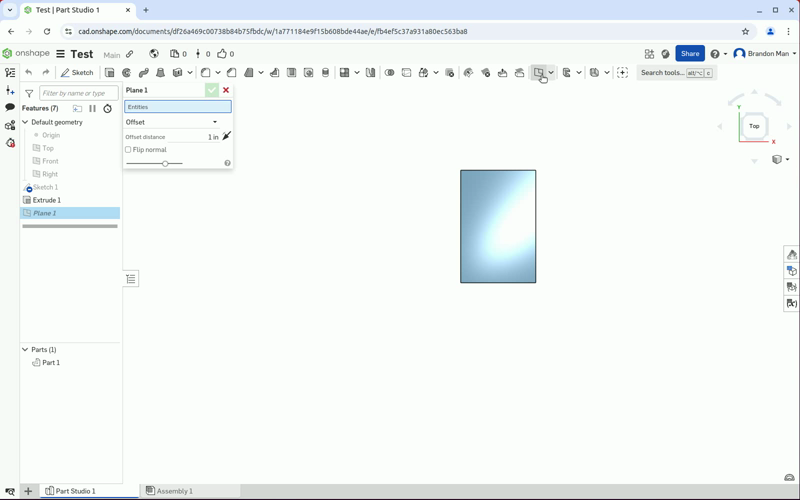
mouse_move(73, 150)
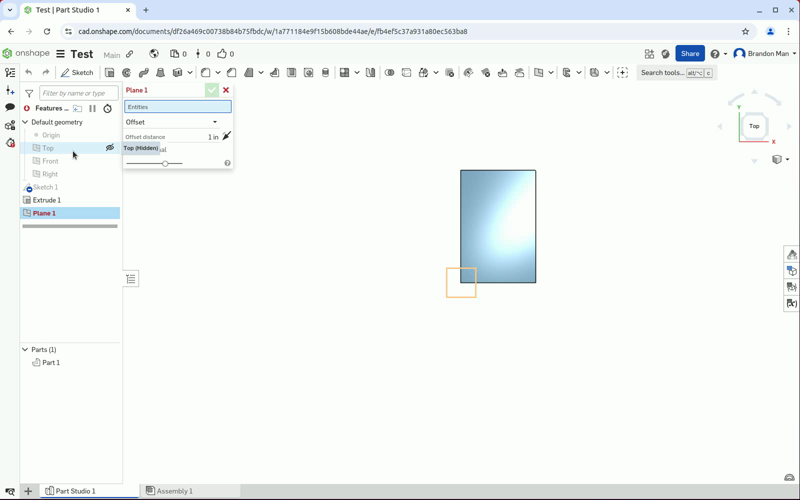
click(73, 150)
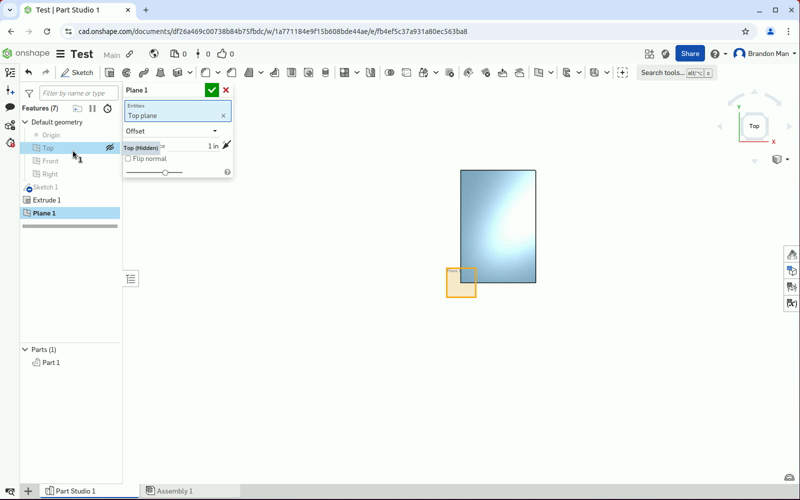
key(tab, 2)
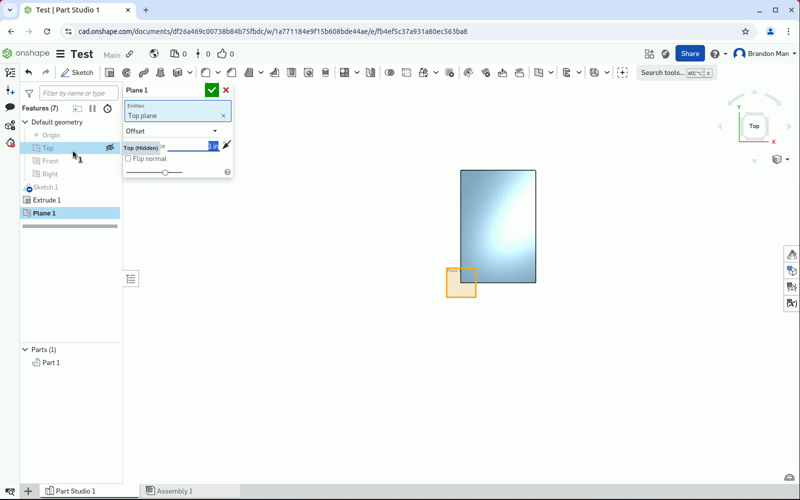
text(9.151)
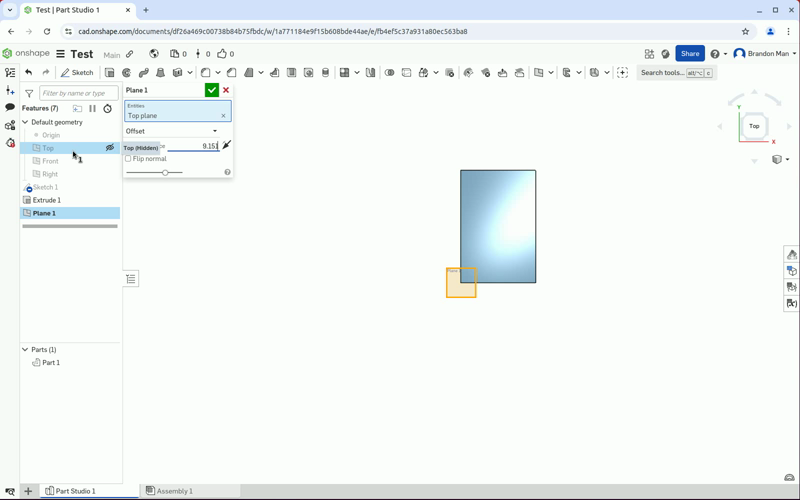
key(enter, 2)
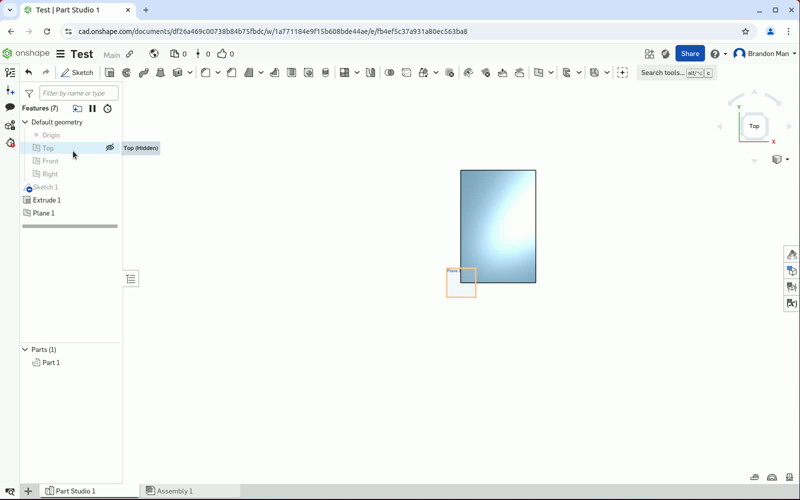
key(shift+s)
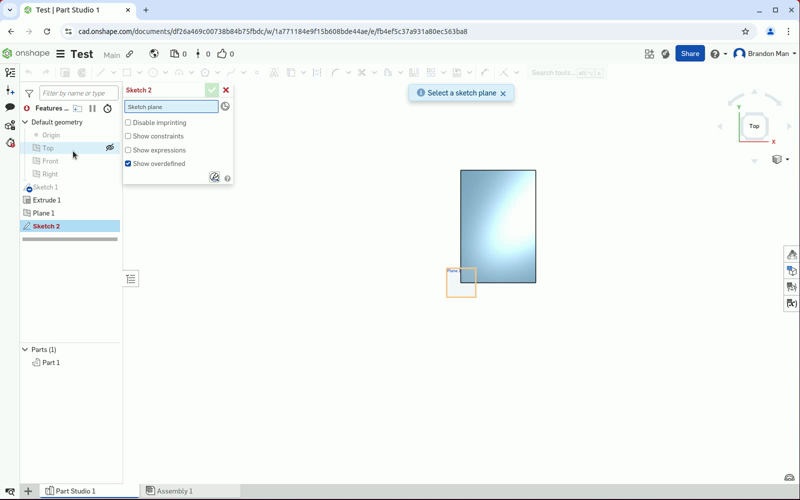
mouse_move(73, 215)
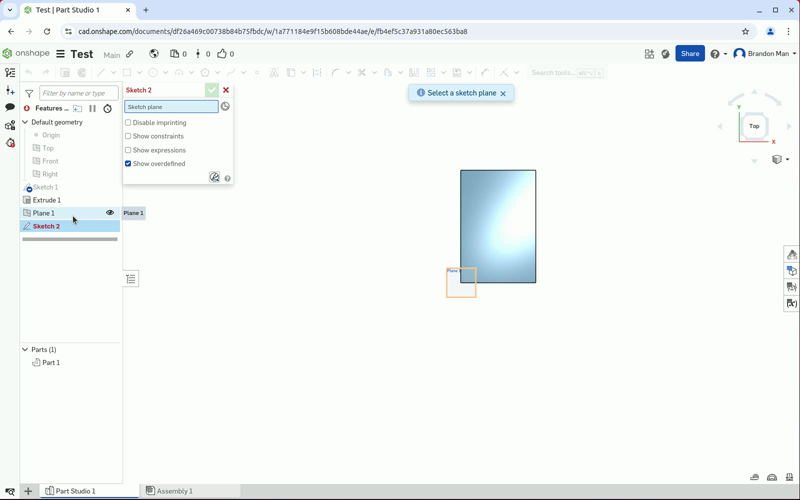
click(73, 215)
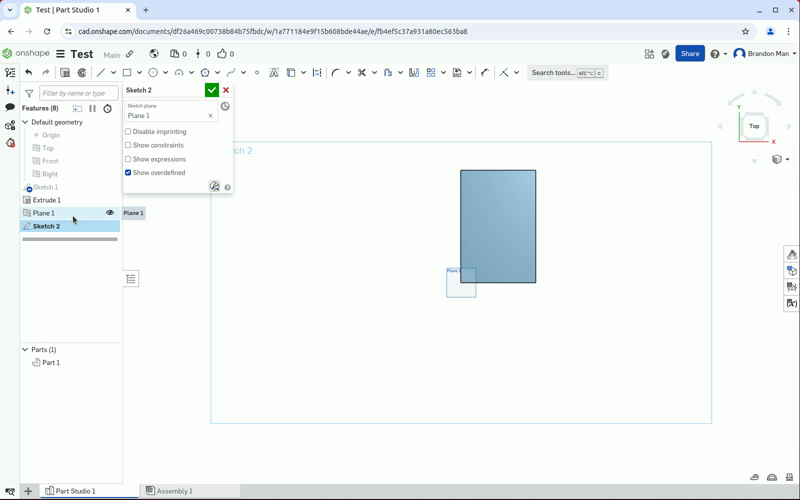
mouse_move(73, 352)
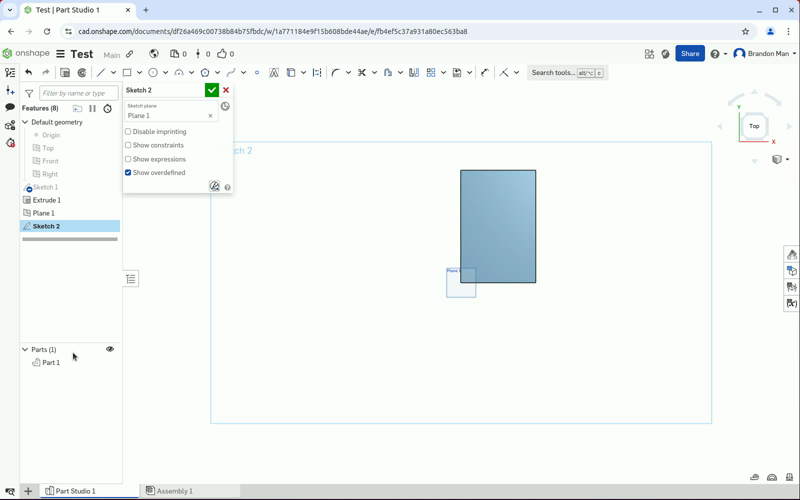
key(y)
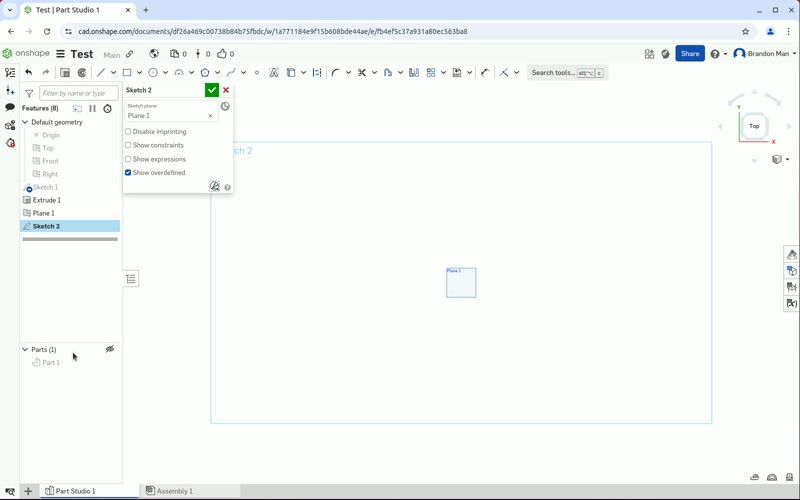
key(l)
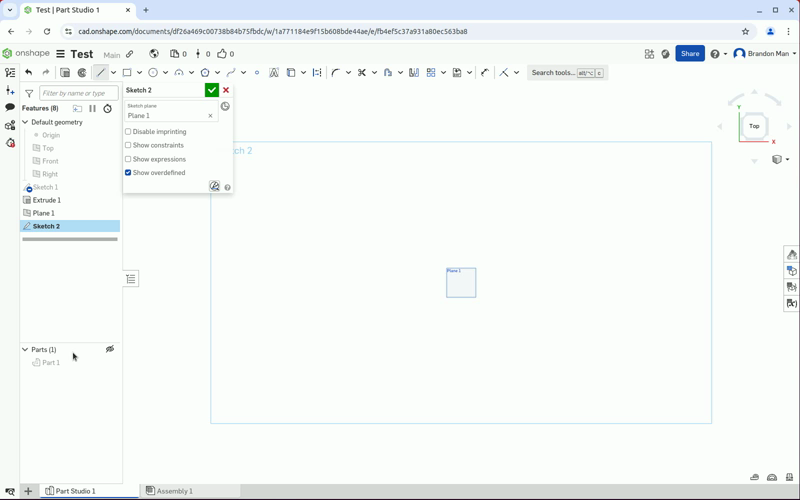
key_down(shift)
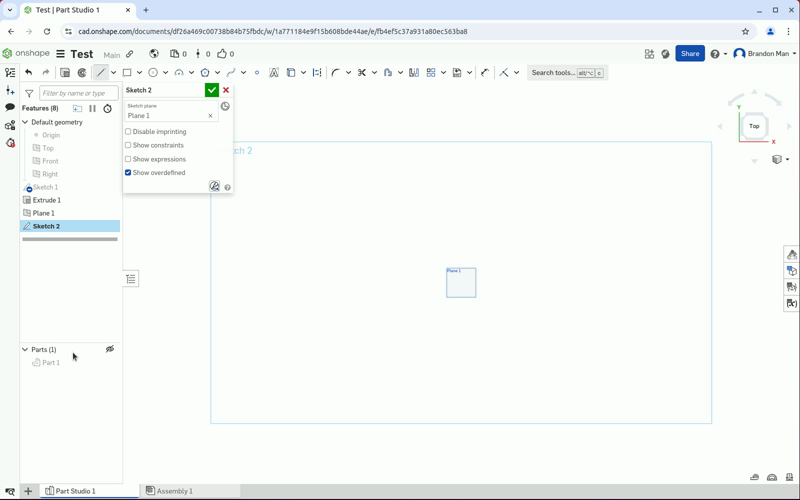
mouse_move(460, 282)
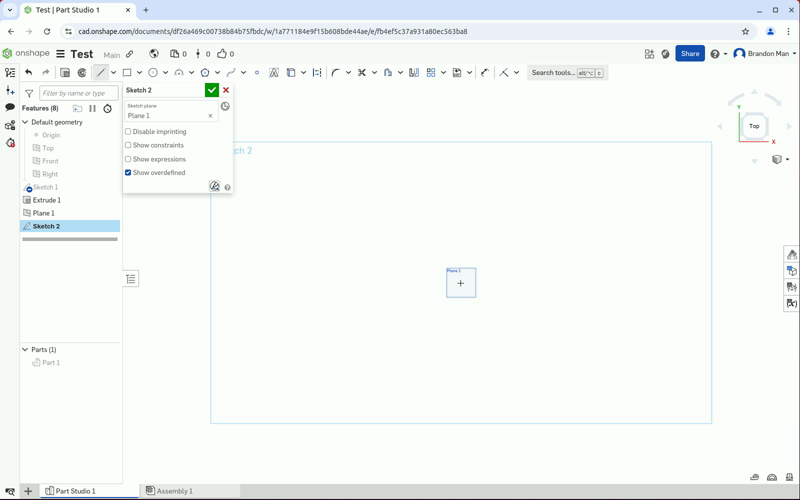
click(460, 282)
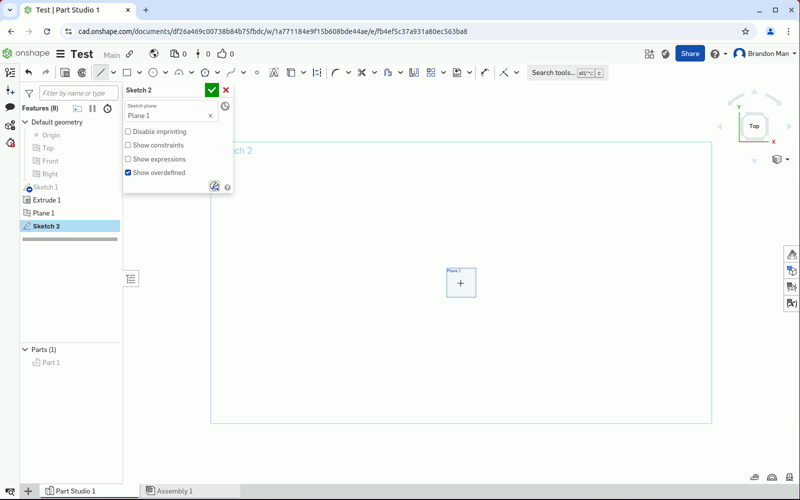
key_up(shift)
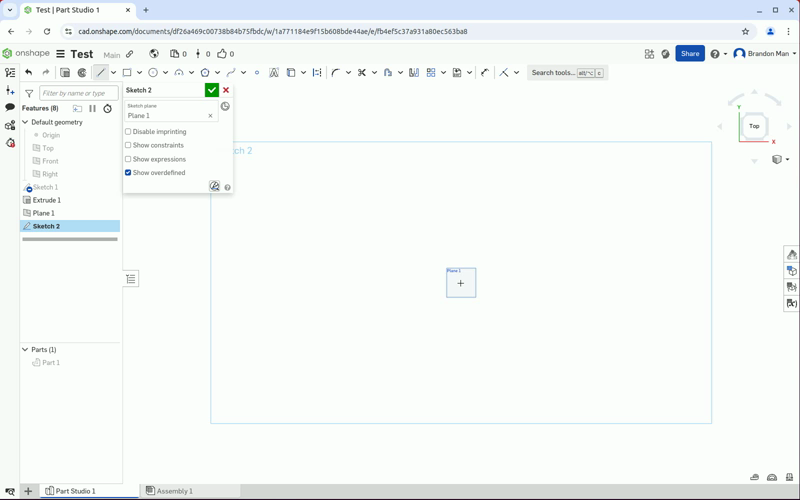
key_down(shift)
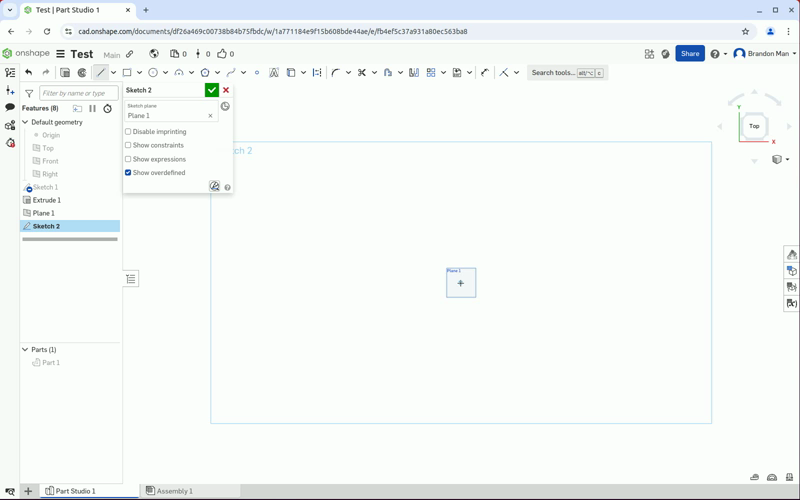
mouse_move(490, 282)
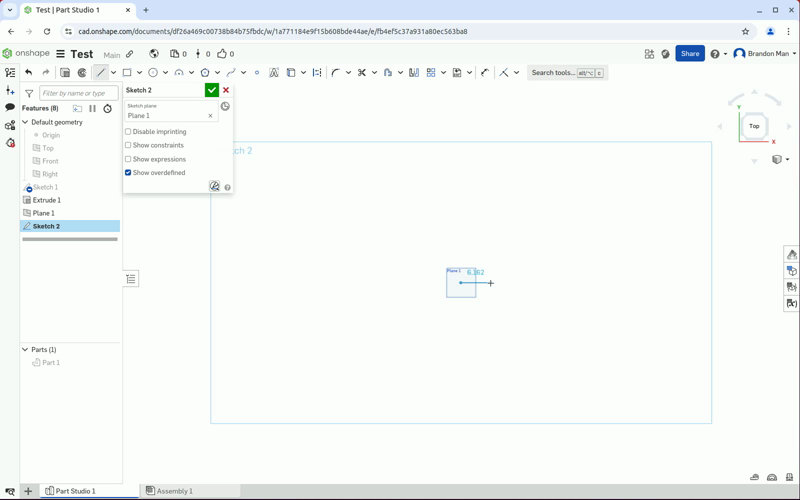
mouse_move(483, 282)
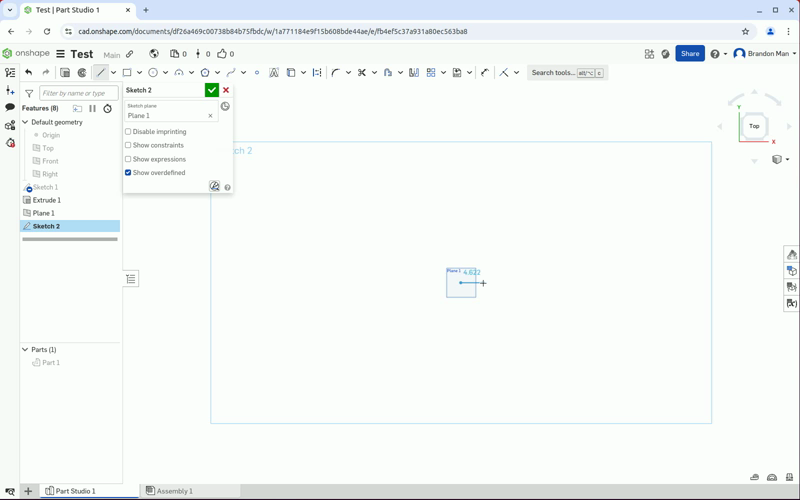
click(483, 282)
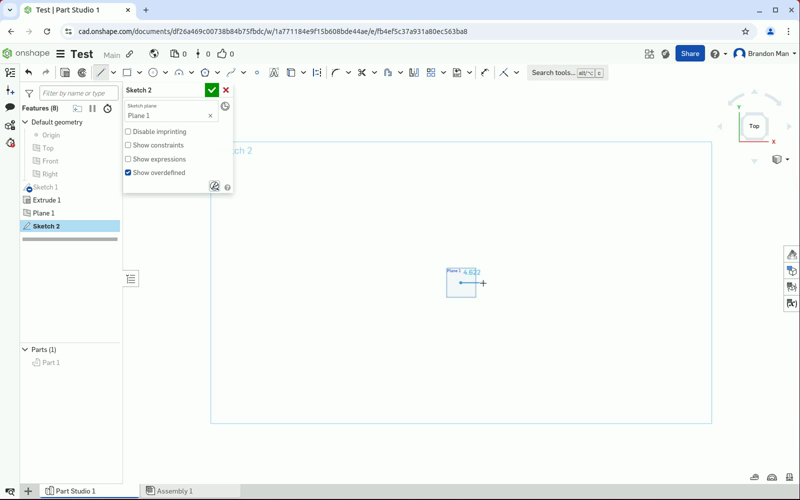
key_up(shift)
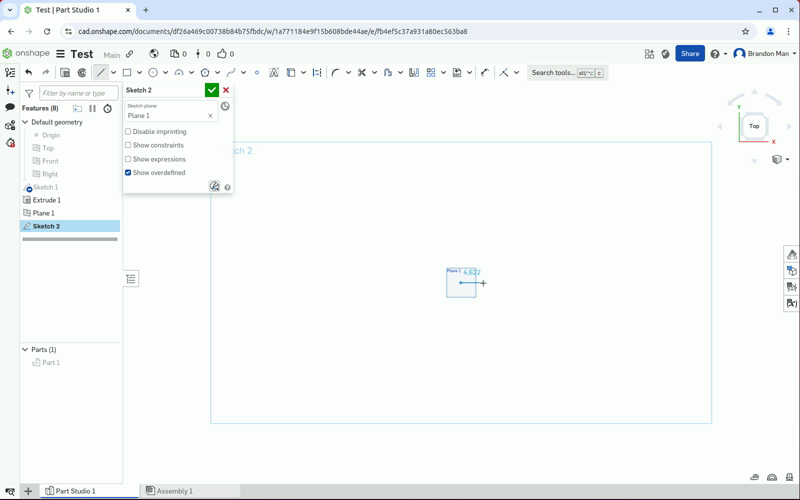
key_down(shift)
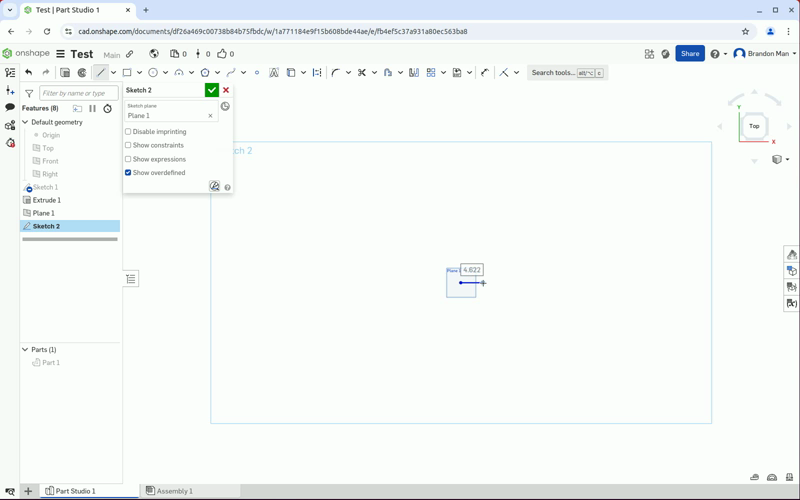
mouse_move(483, 170)
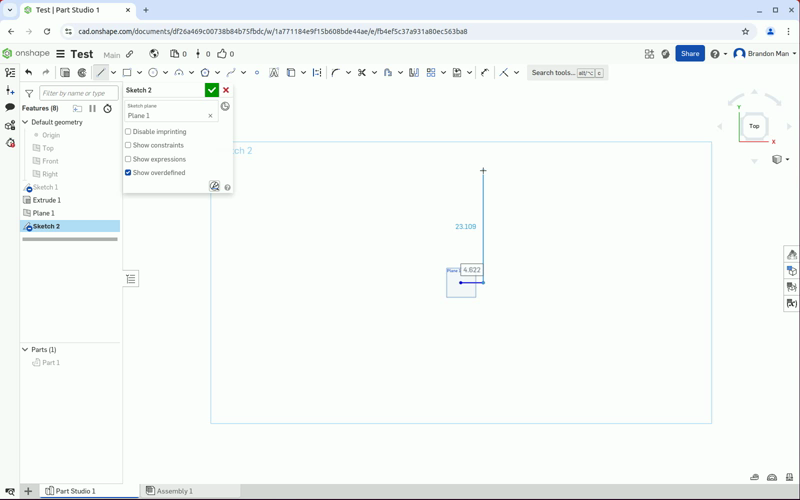
click(483, 170)
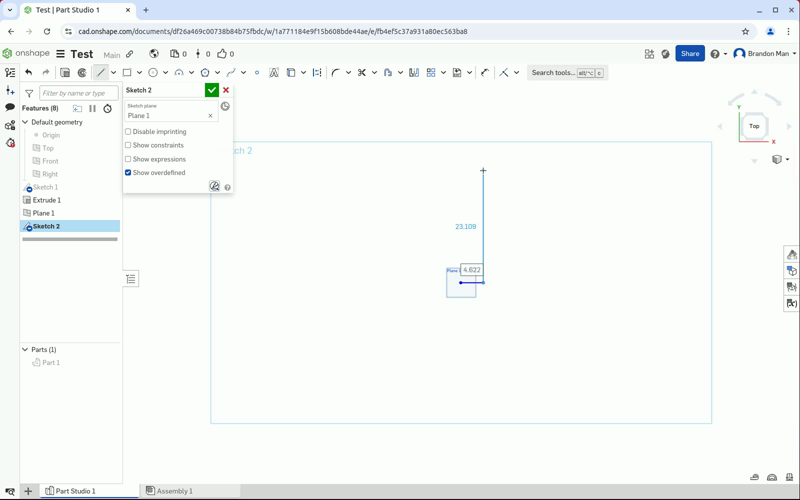
key_up(shift)
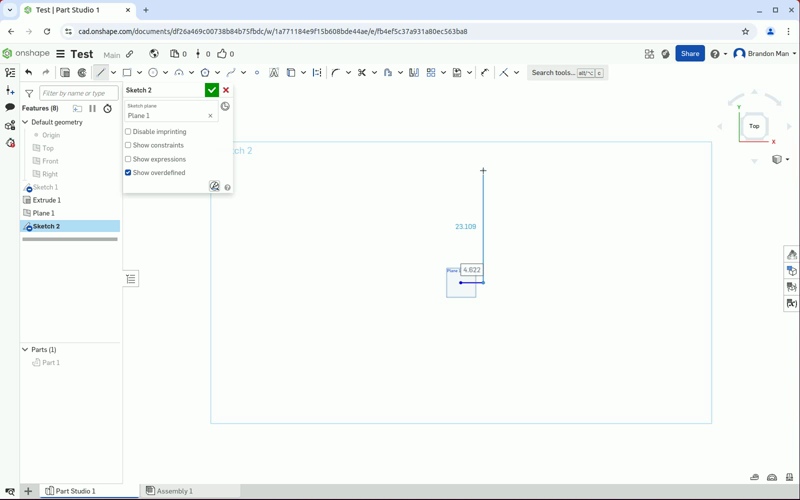
key_down(shift)
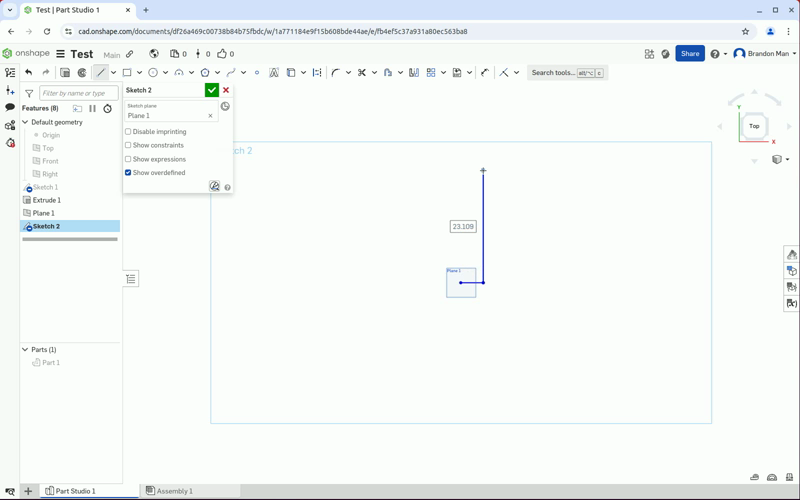
mouse_move(513, 170)
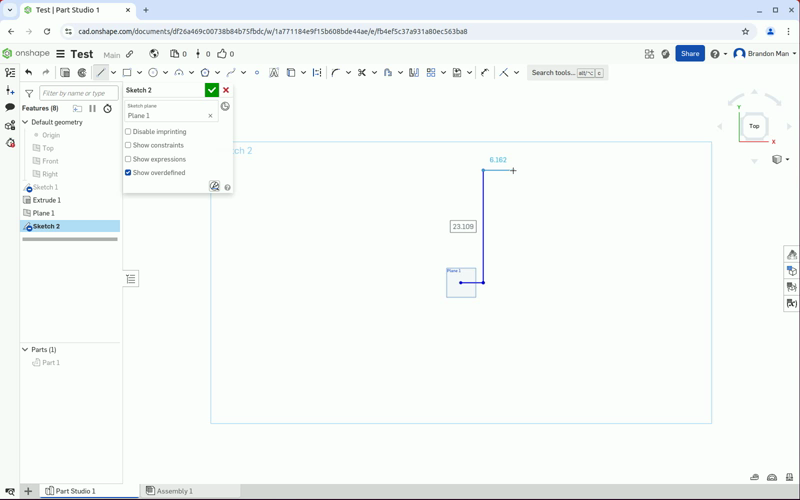
mouse_move(460, 170)
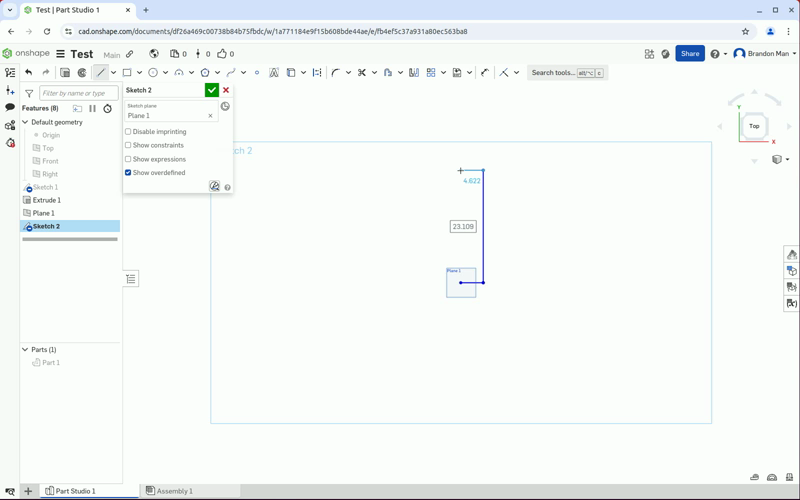
click(460, 170)
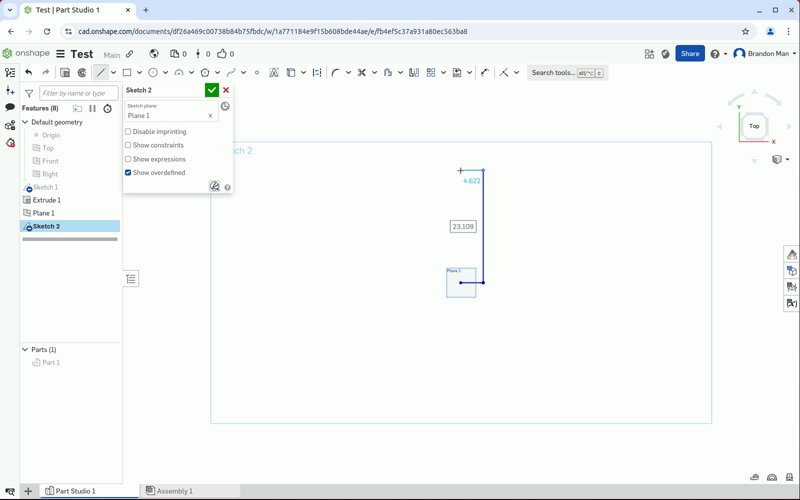
key_up(shift)
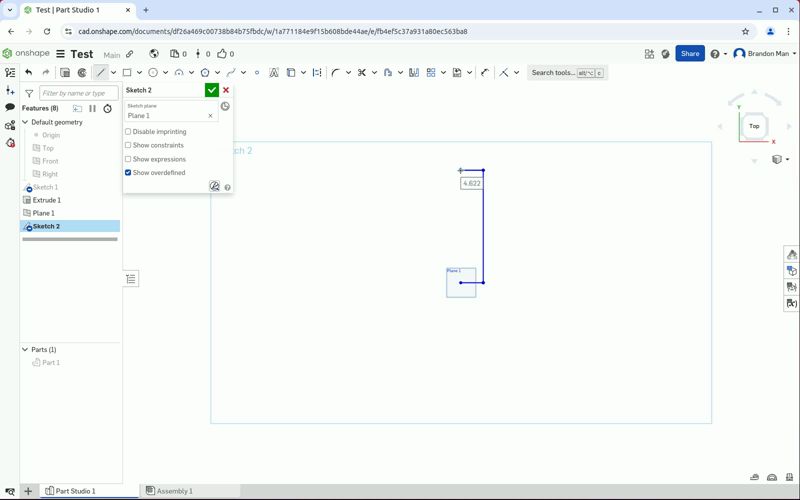
key_down(shift)
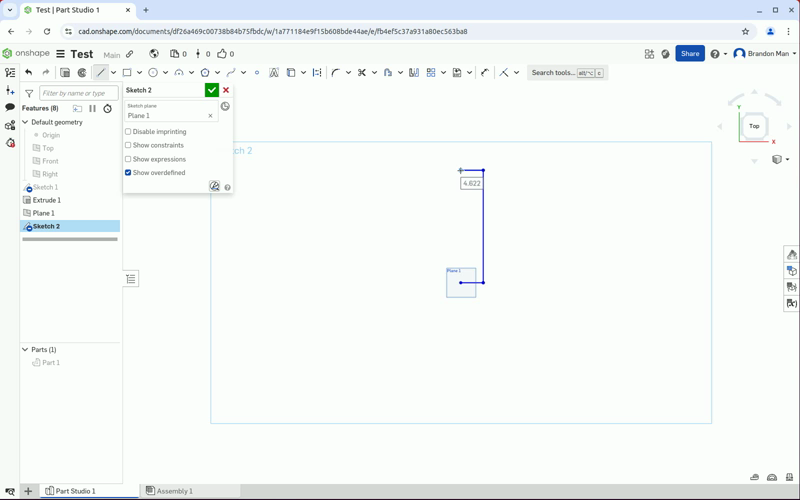
mouse_move(460, 282)
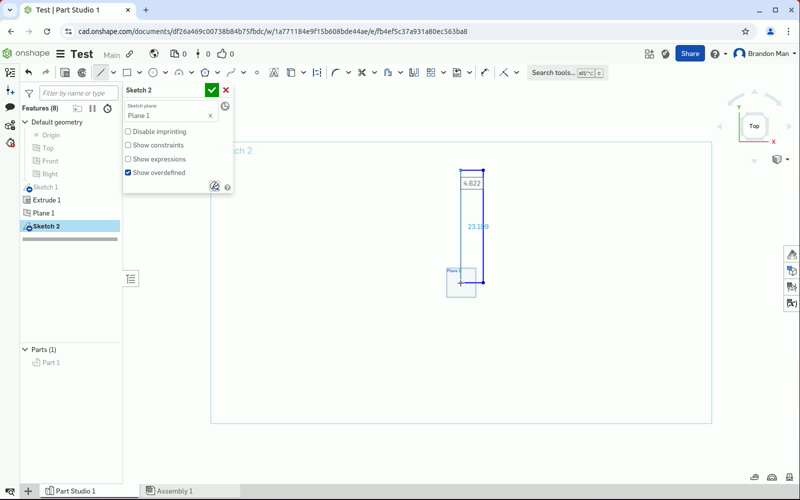
key_up(shift)
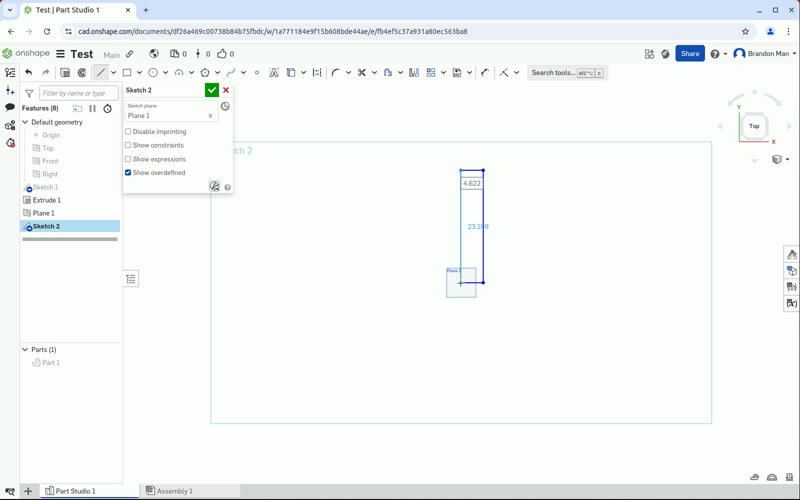
click(460, 282)
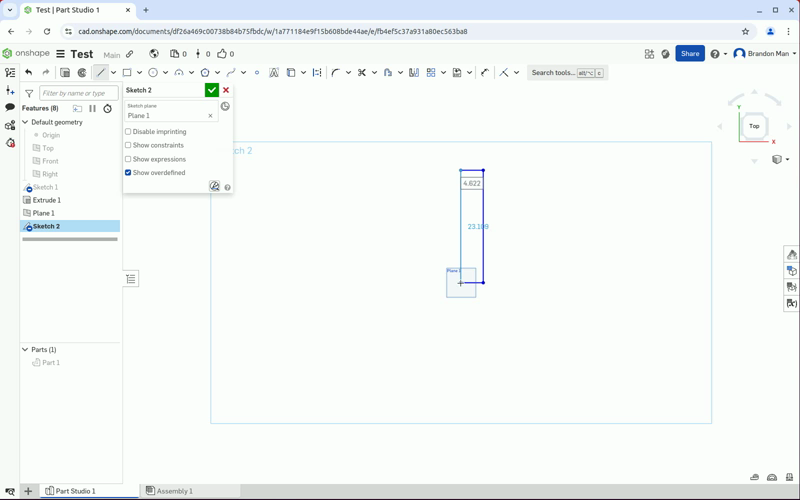
key(esc)
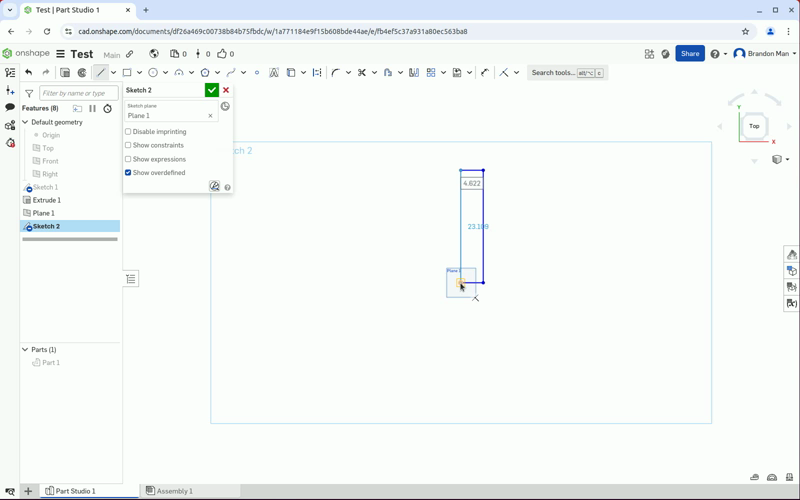
mouse_move(478, 179)
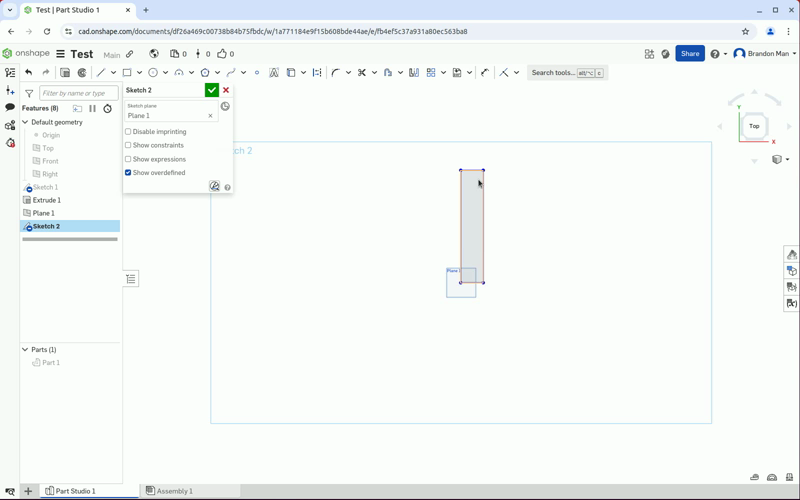
click(478, 179)
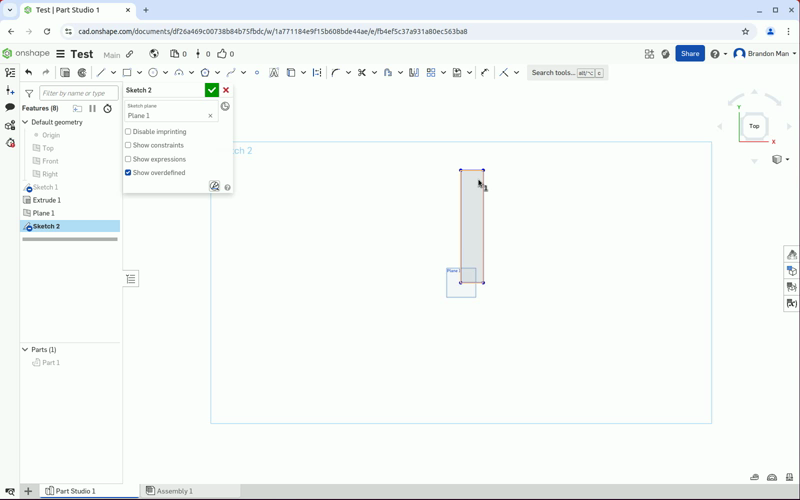
mouse_move(73, 352)
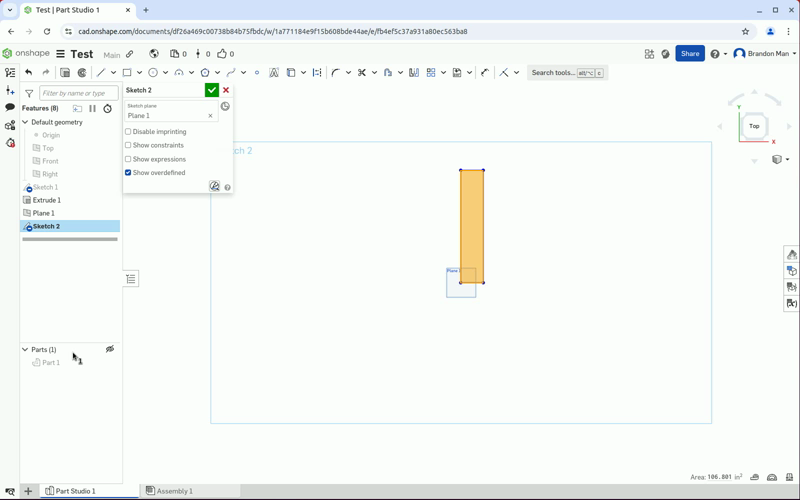
key(shift+y)
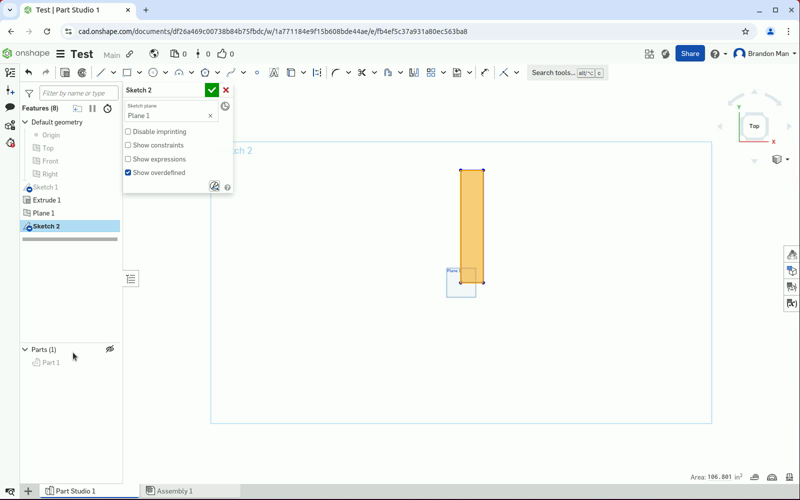
key(shift+e)
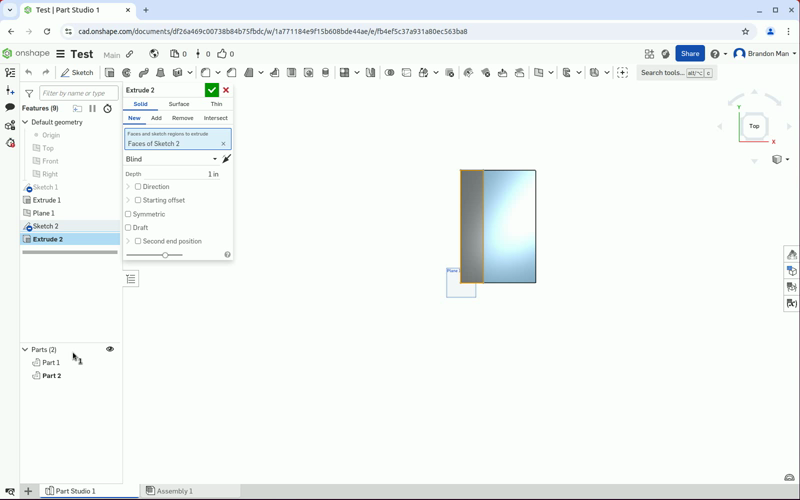
mouse_move(143, 106)
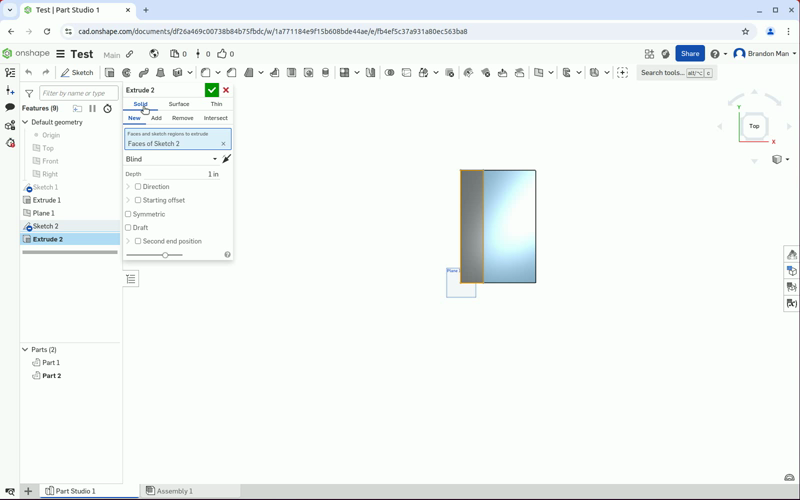
click(143, 106)
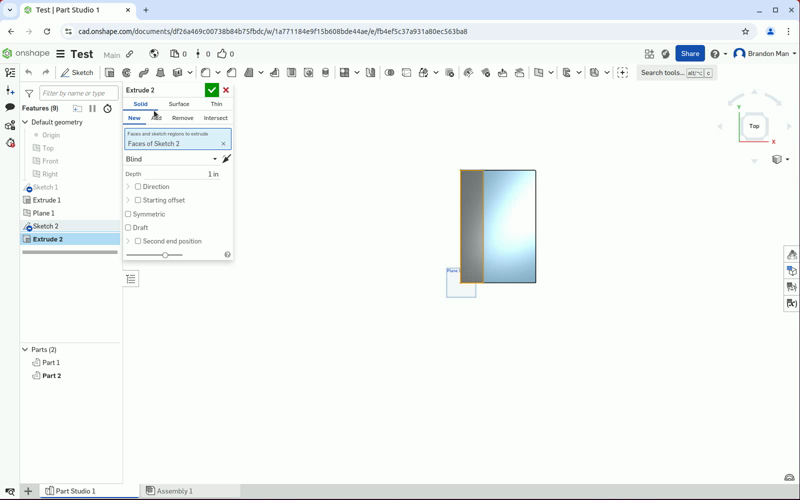
mouse_move(186, 120)
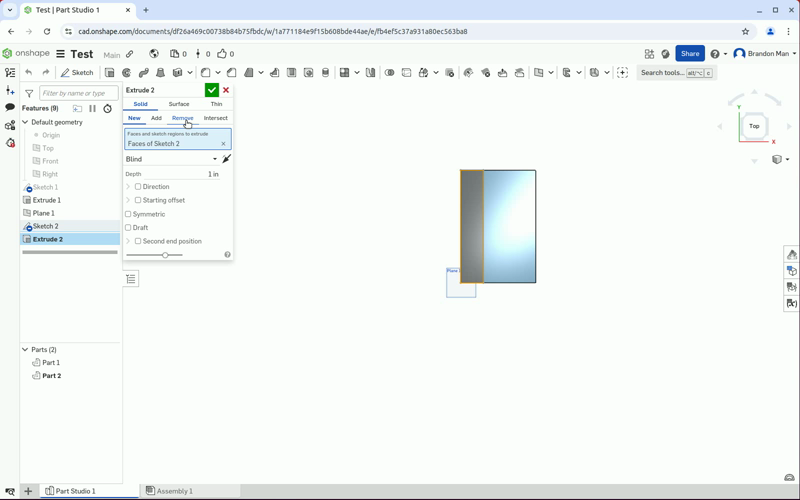
click(186, 120)
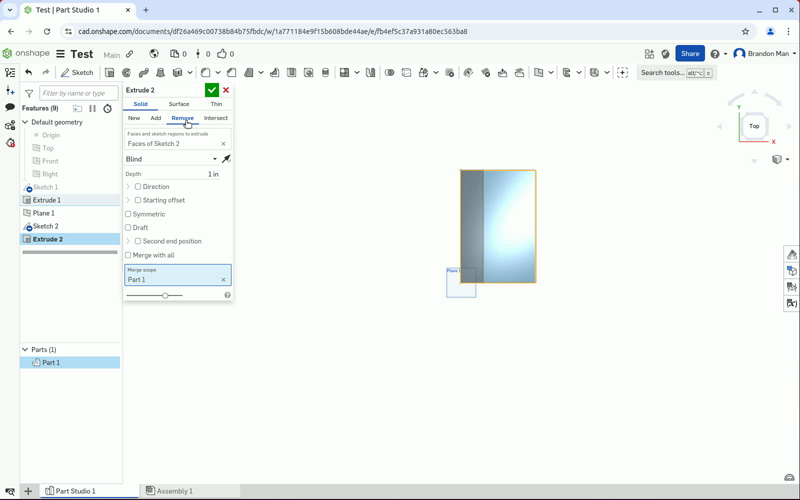
key(tab, 4)
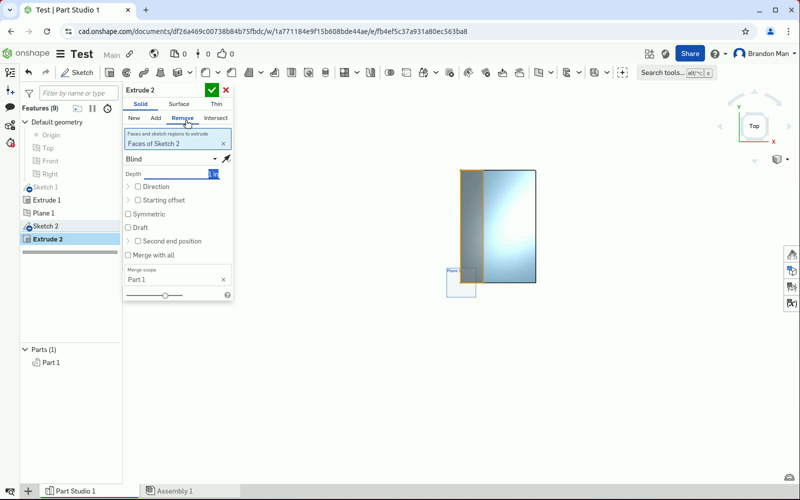
text(4.574)
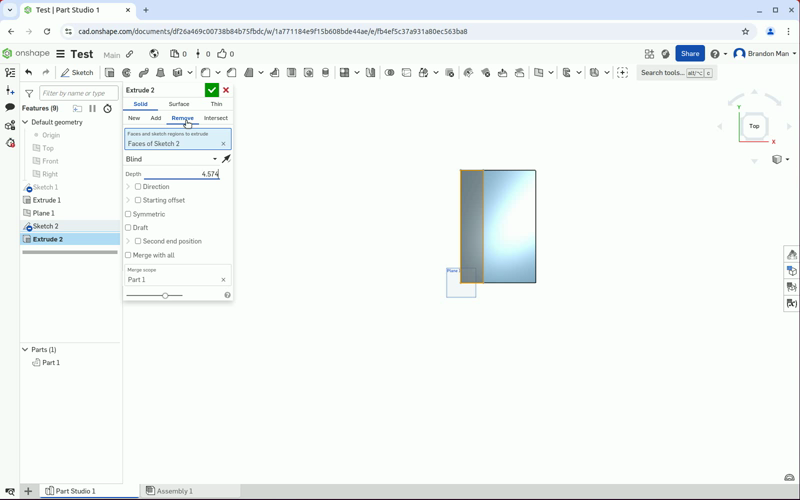
key(tab, 6)
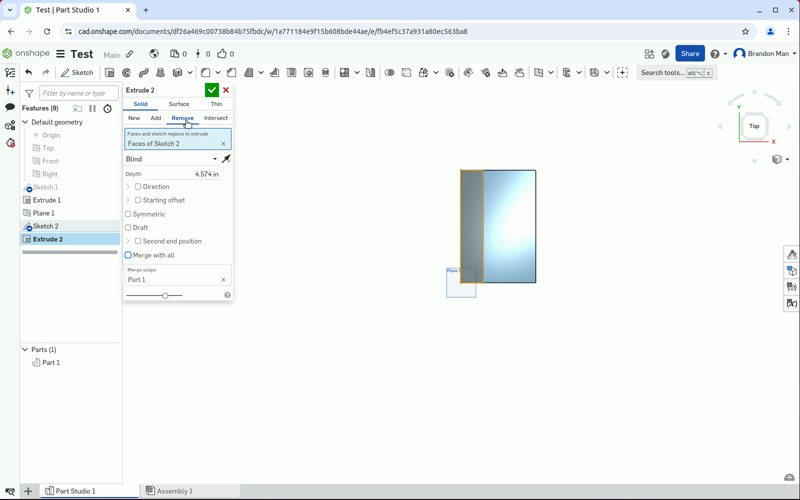
key(space)
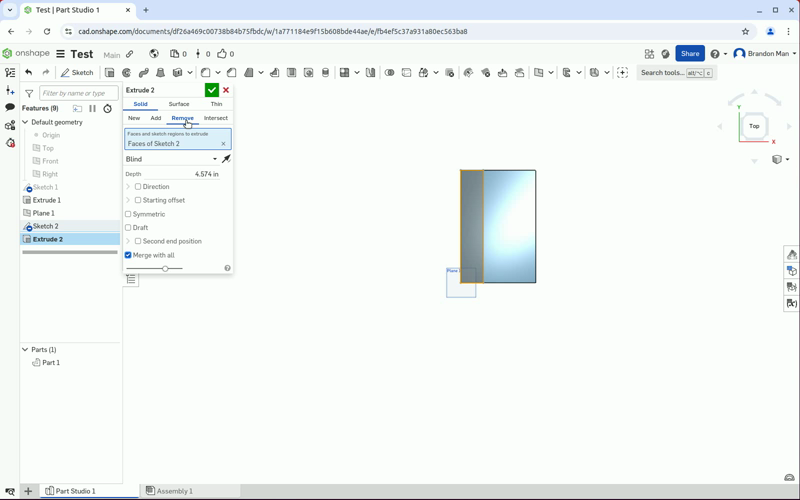
key(enter)
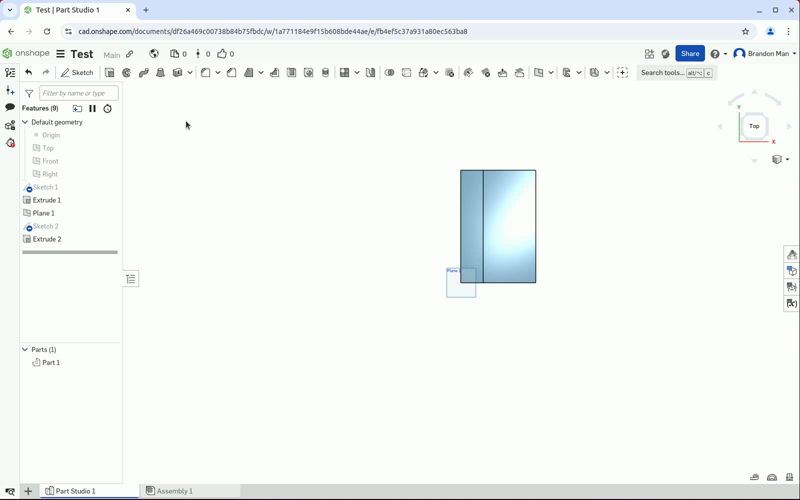
key(shift+h)
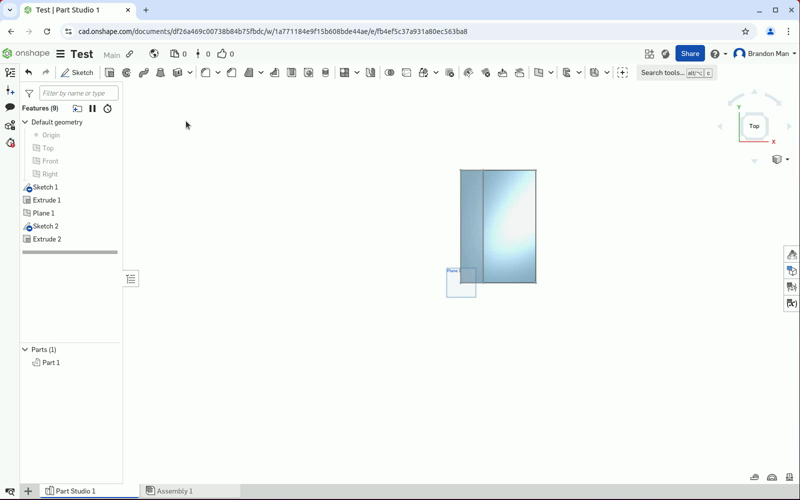
key(shift+h)
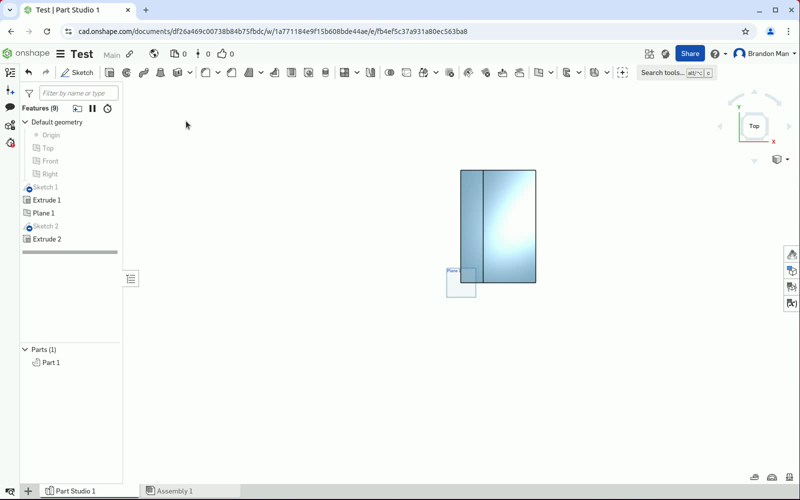
mouse_move(73, 189)
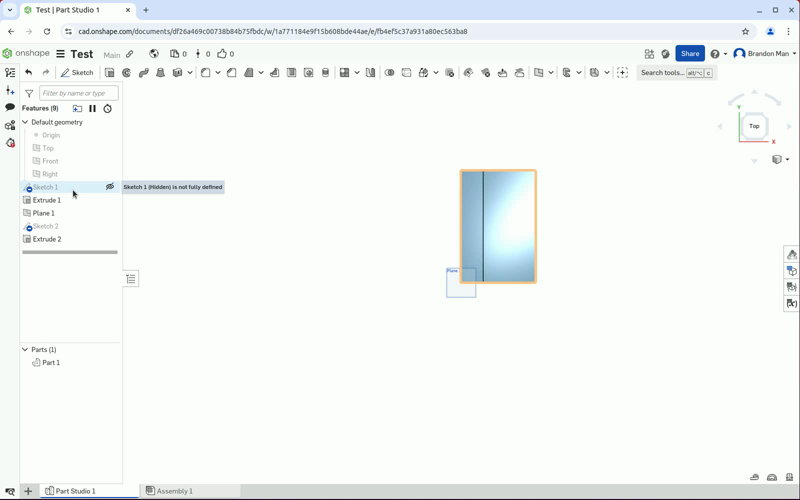
click(73, 189)
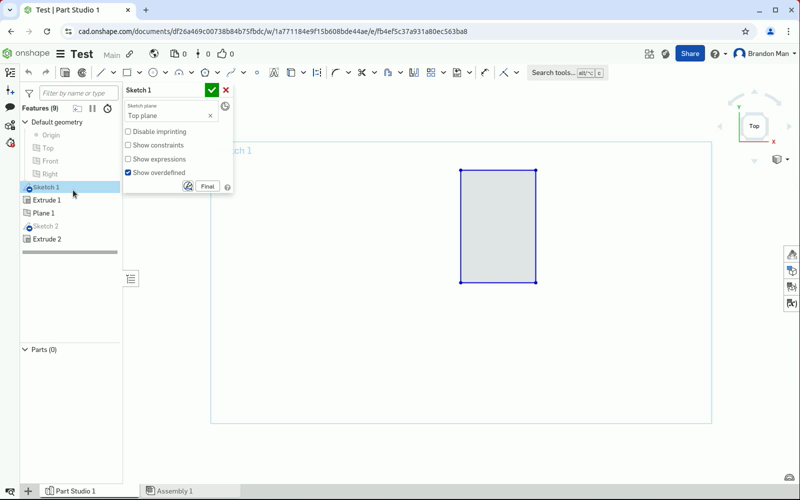
mouse_move(229, 92)
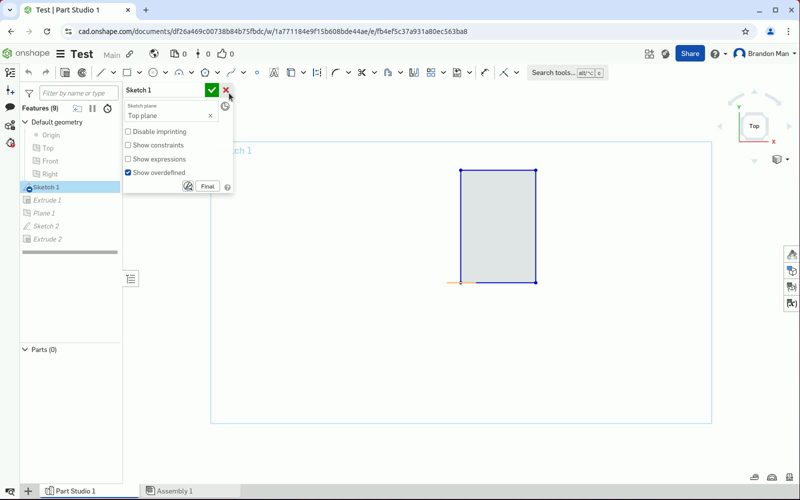
click(229, 92)
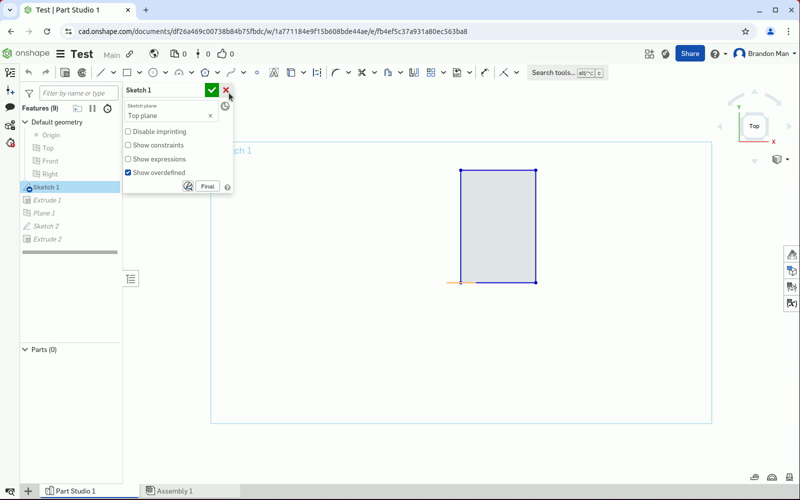
key(shift+s)
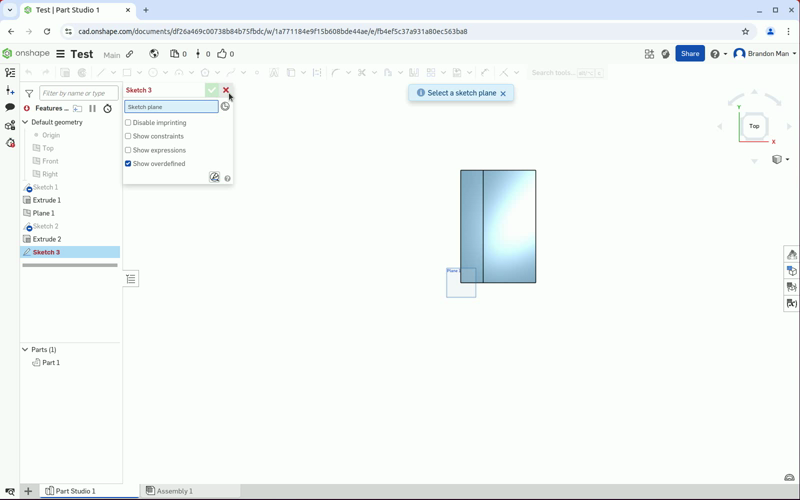
mouse_move(73, 215)
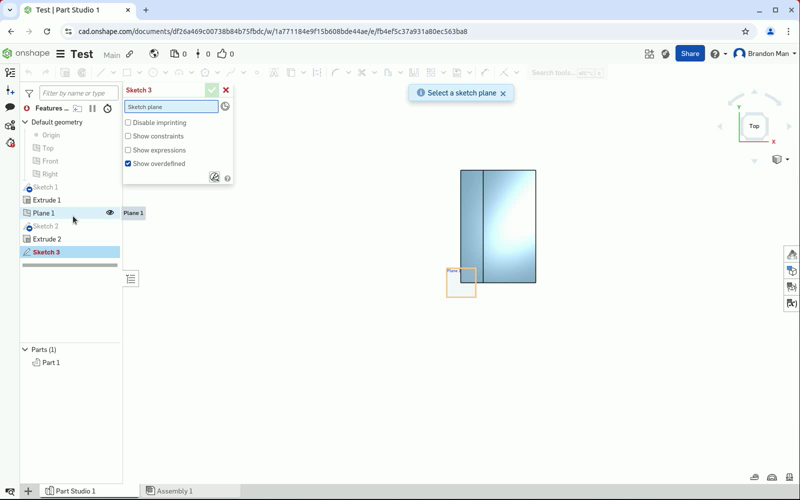
click(73, 215)
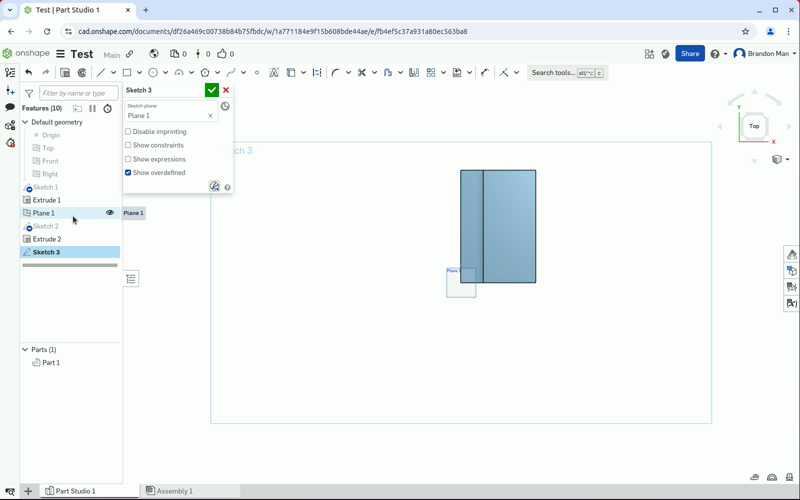
mouse_move(73, 352)
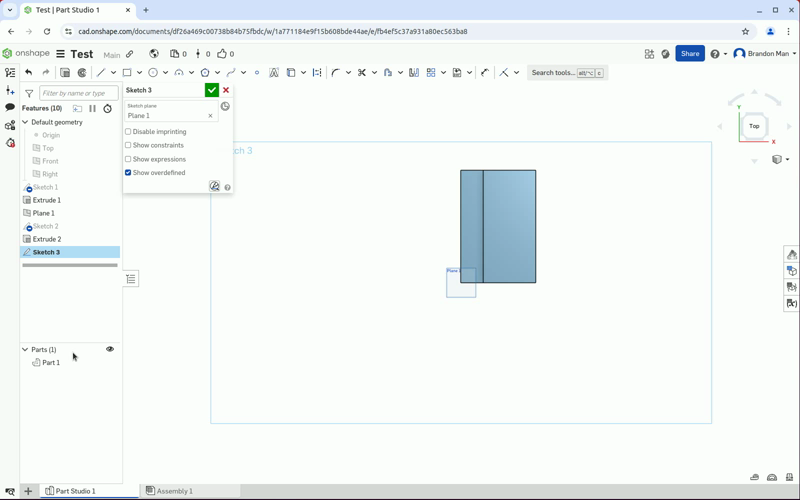
key(y)
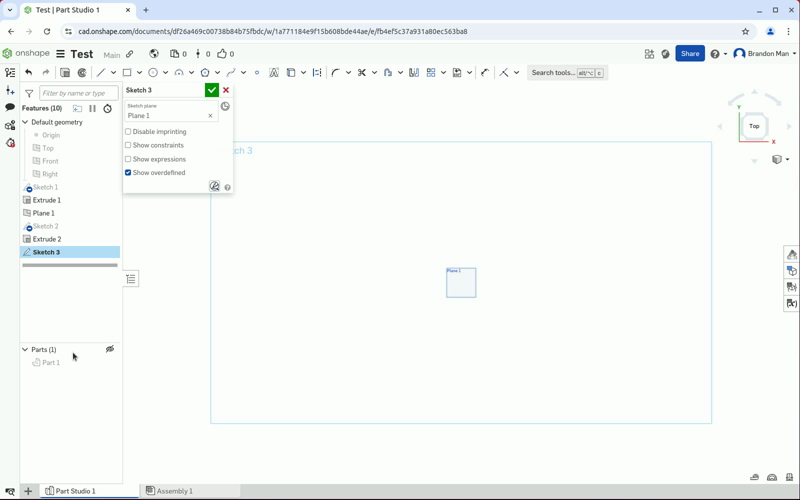
key(c)
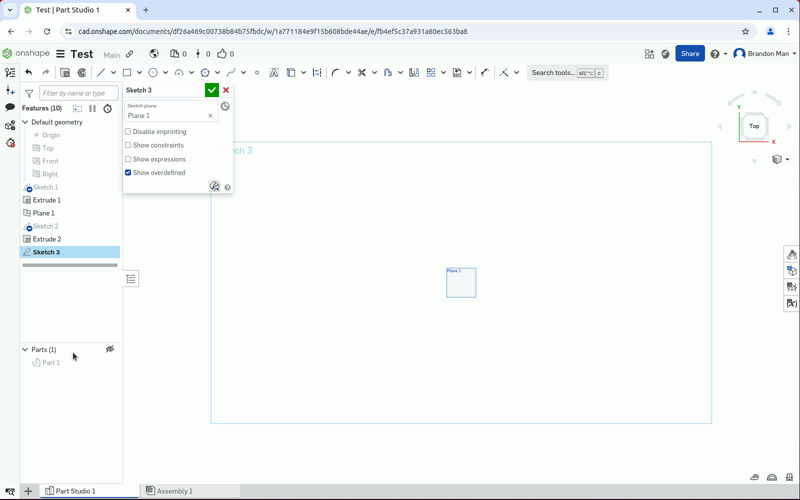
key_down(shift)
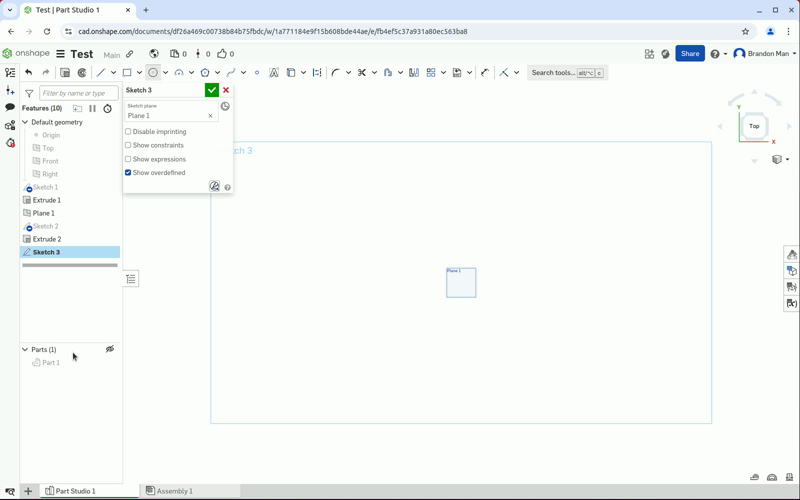
mouse_move(510, 226)
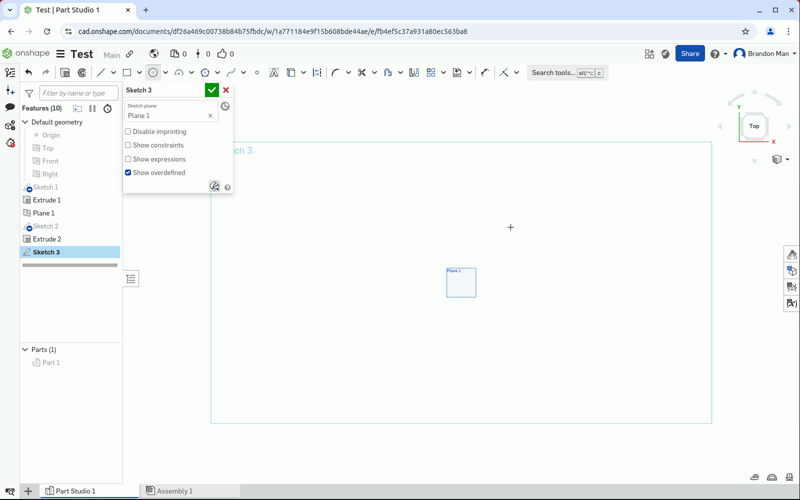
click(510, 226)
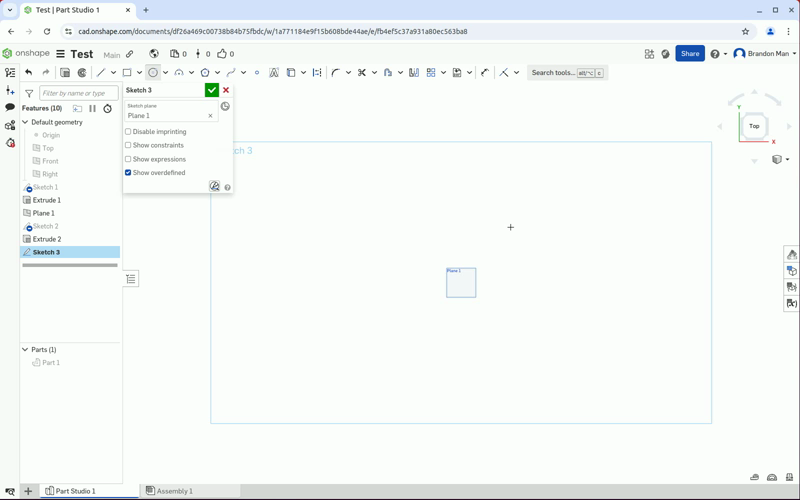
key_up(shift)
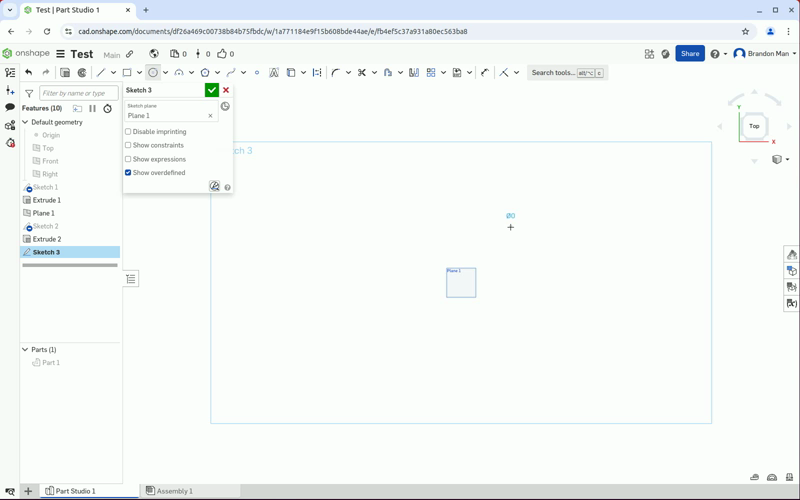
mouse_move(526, 226)
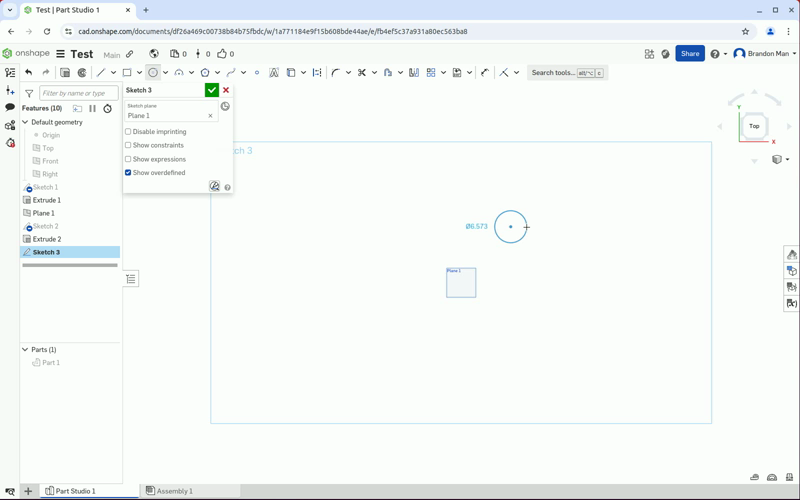
click(526, 226)
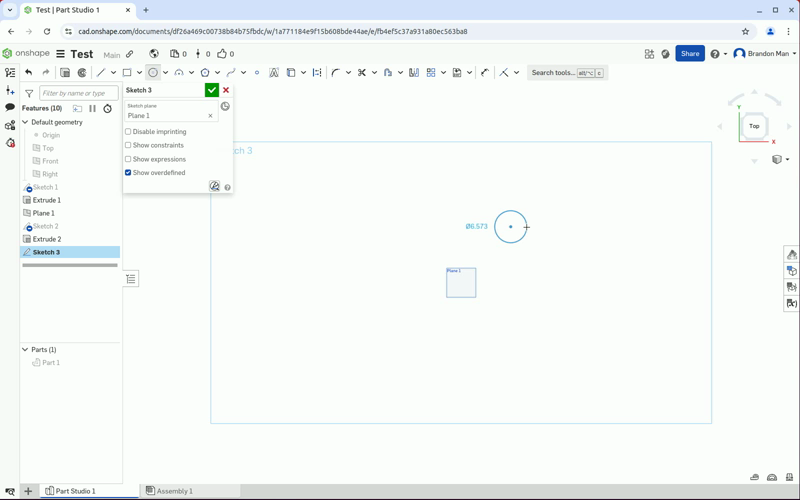
key(esc)
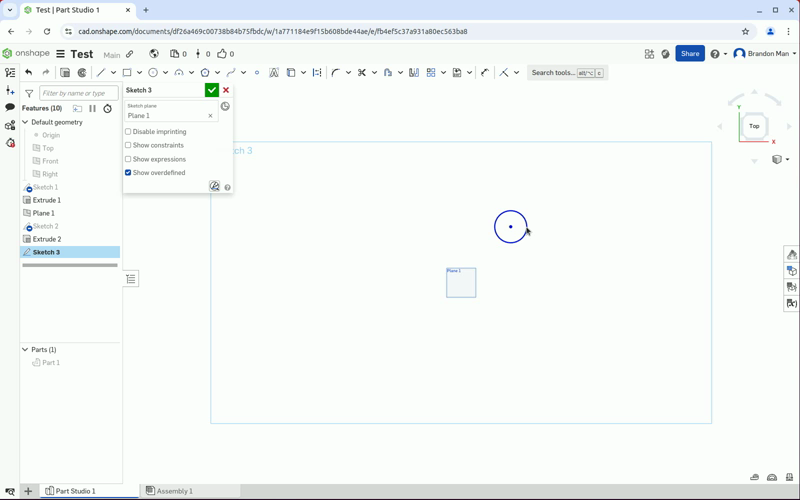
mouse_move(517, 217)
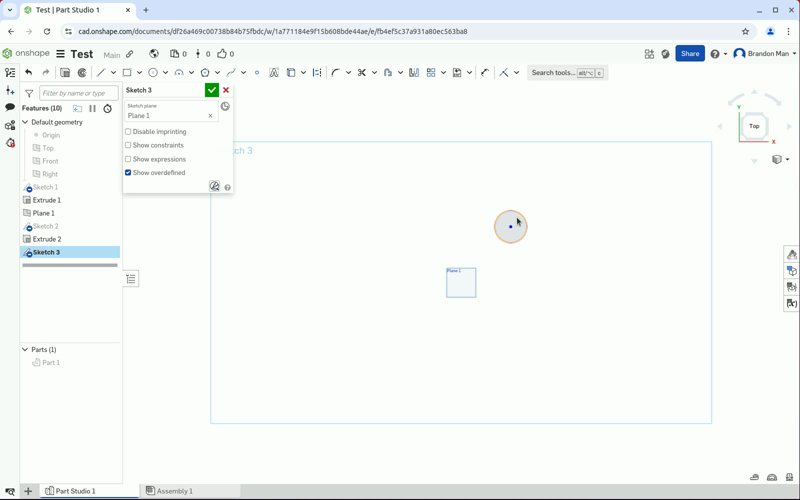
scroll(6)
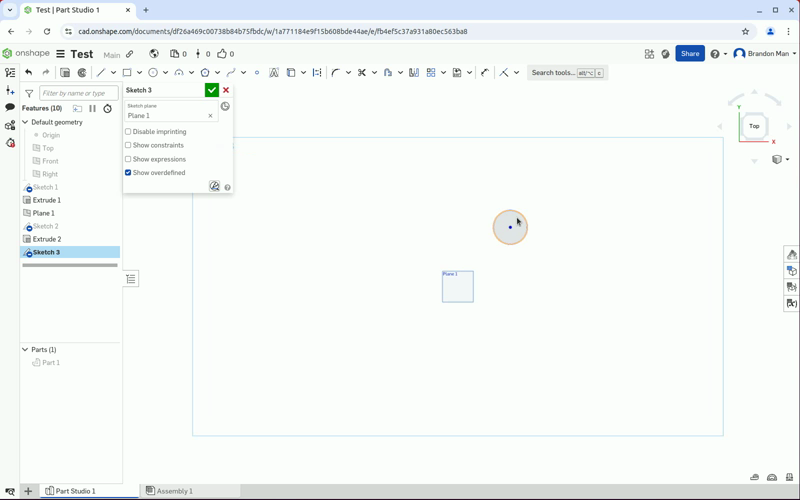
scroll(6)
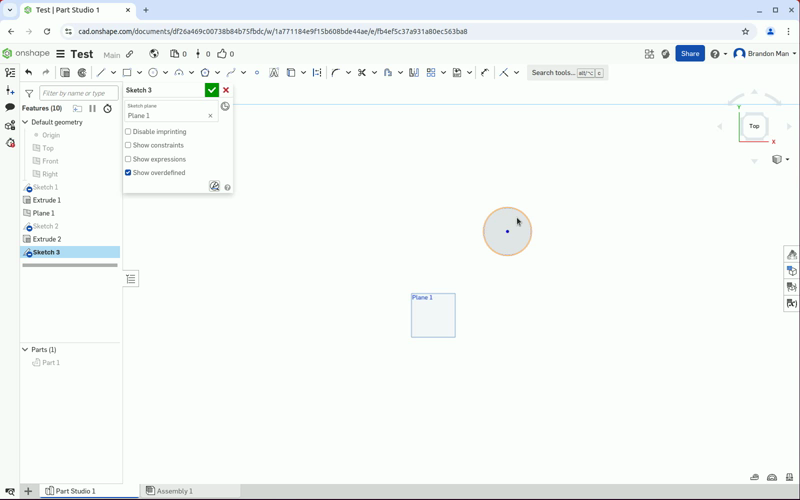
scroll(6)
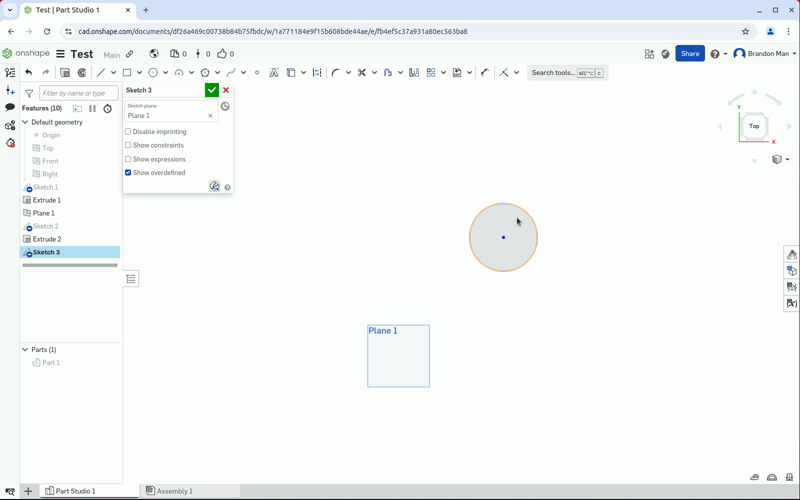
scroll(6)
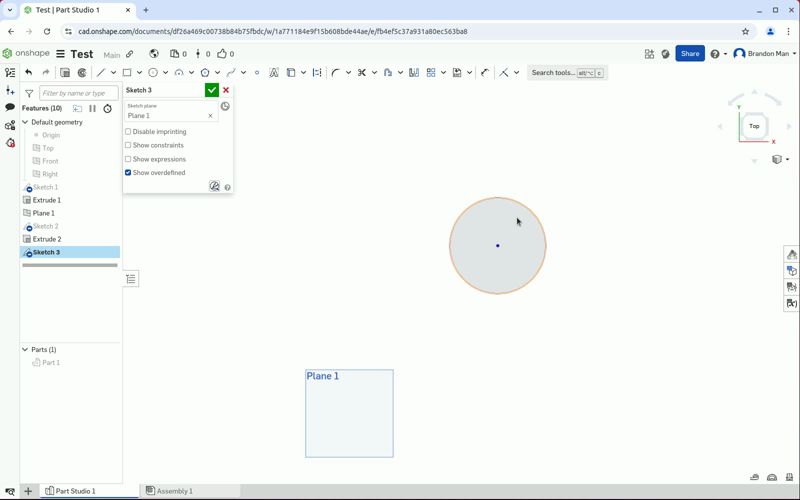
scroll(6)
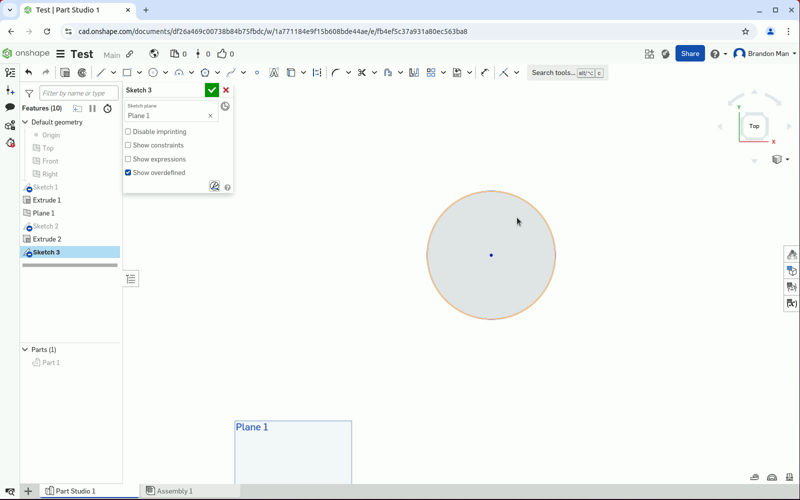
scroll(6)
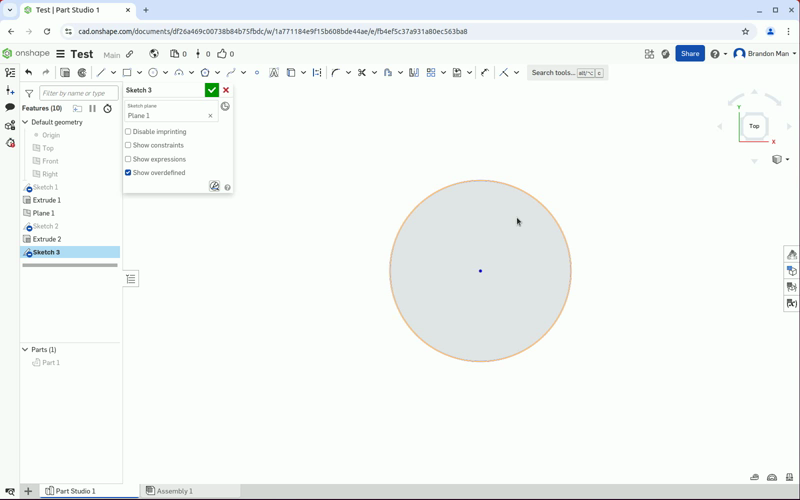
scroll(6)
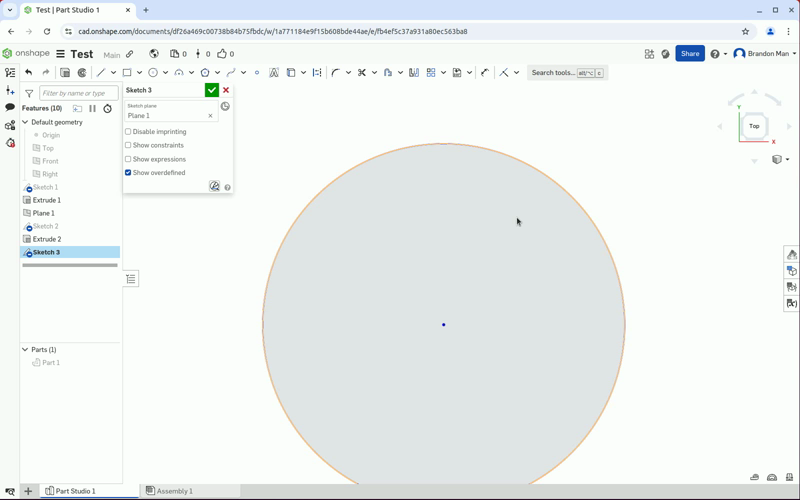
click(517, 217)
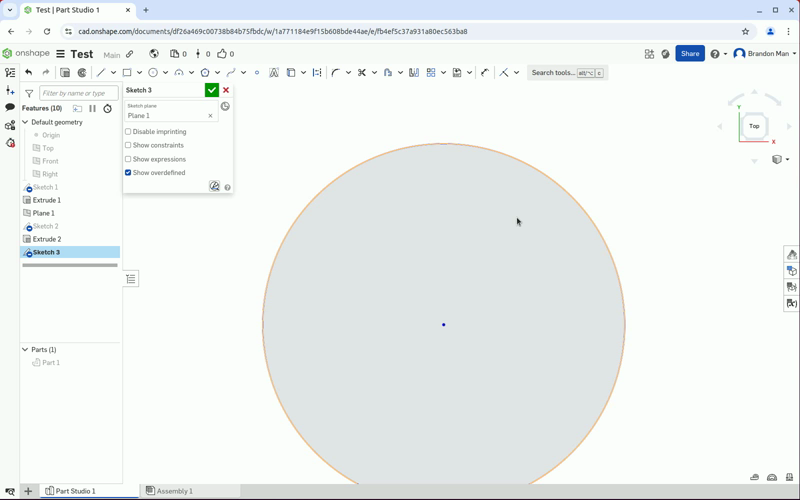
scroll(-6)
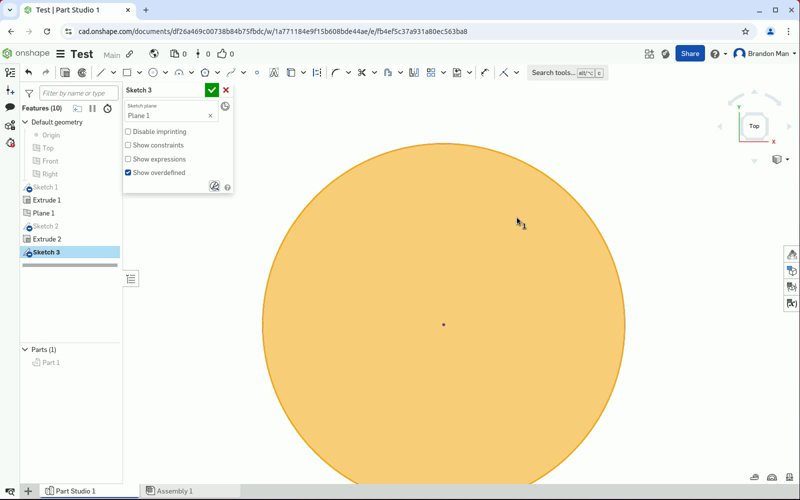
scroll(-6)
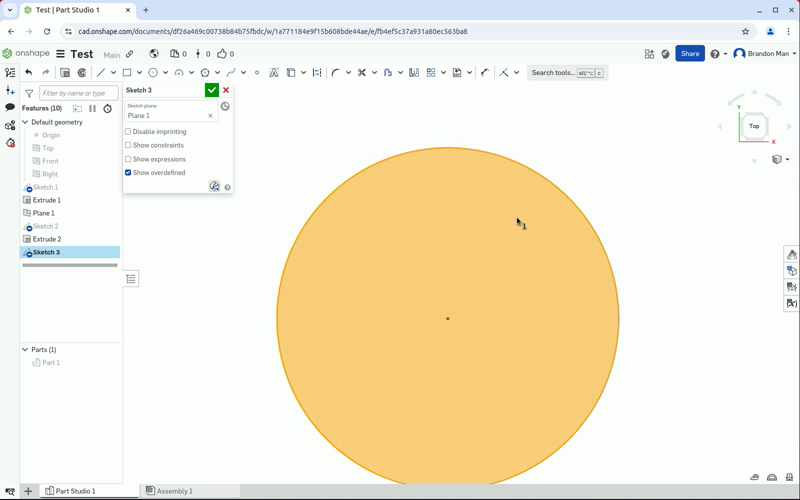
scroll(-6)
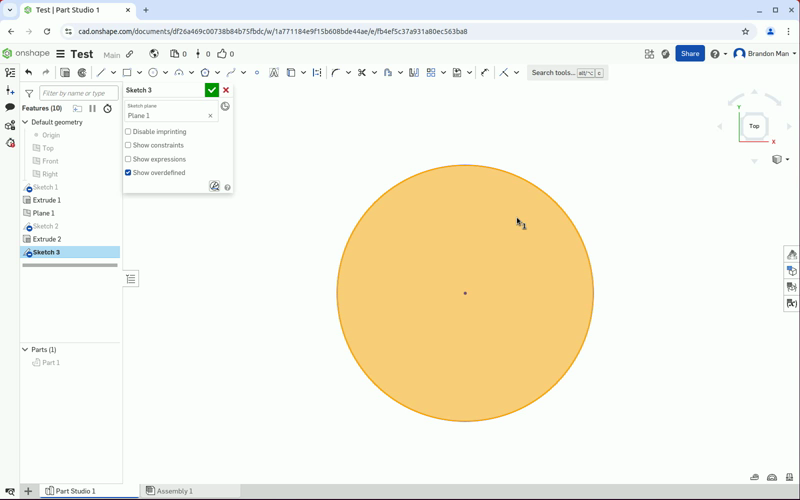
scroll(-6)
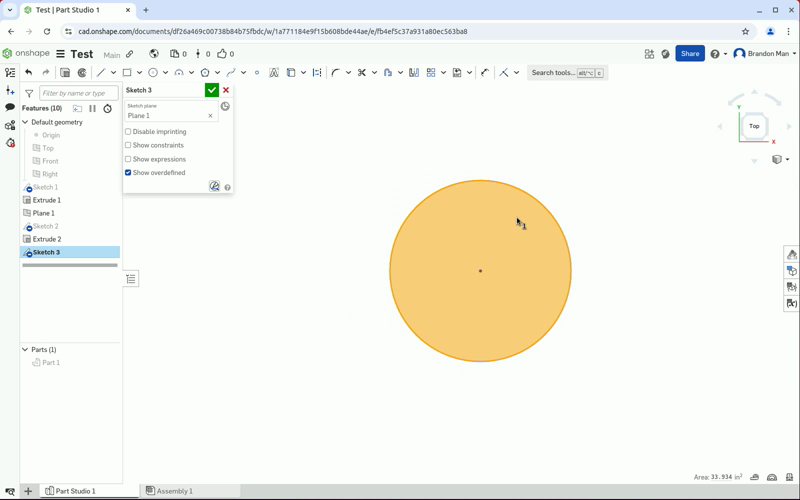
scroll(-6)
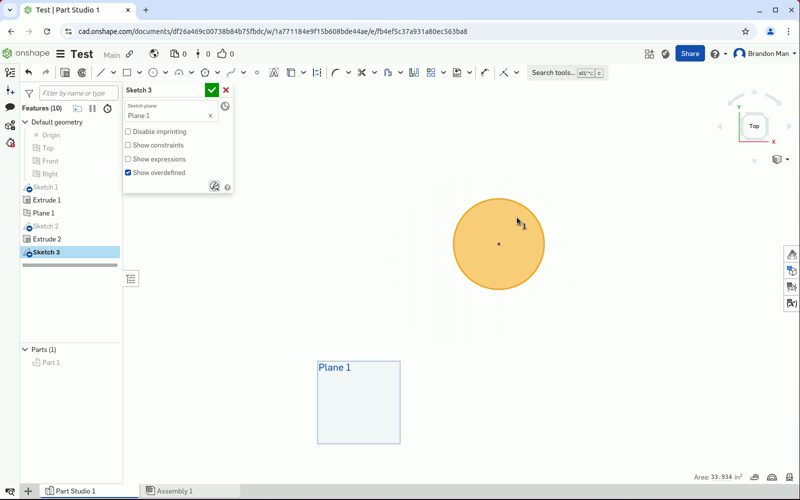
scroll(-6)
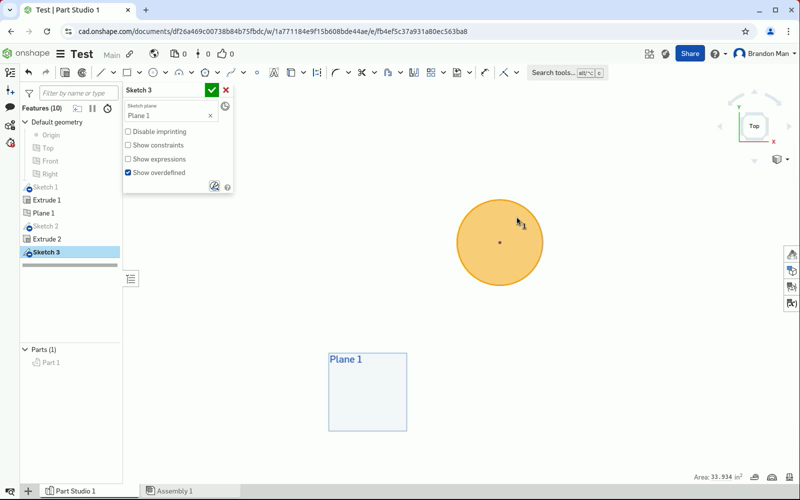
scroll(-6)
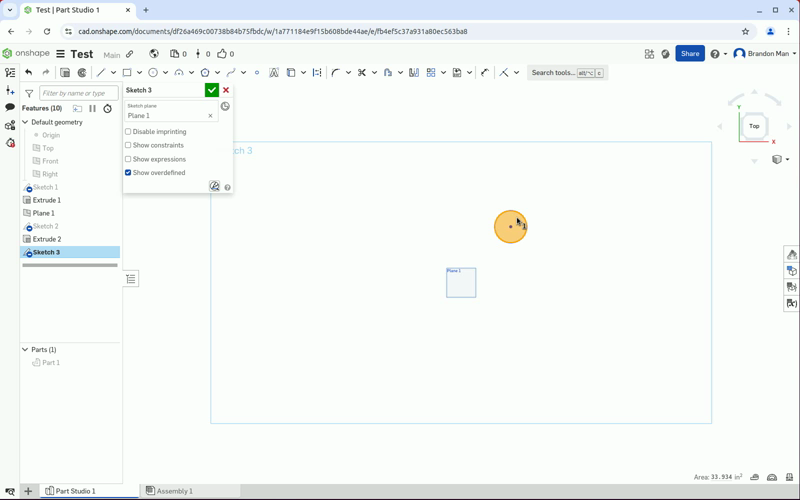
mouse_move(73, 352)
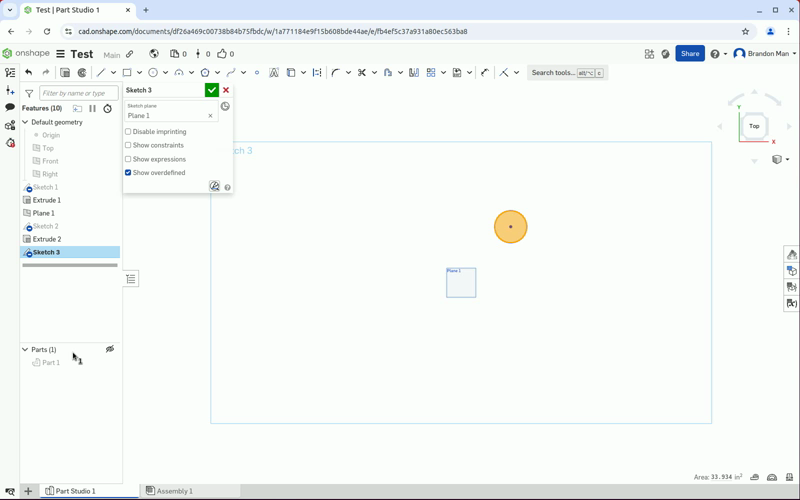
key(shift+y)
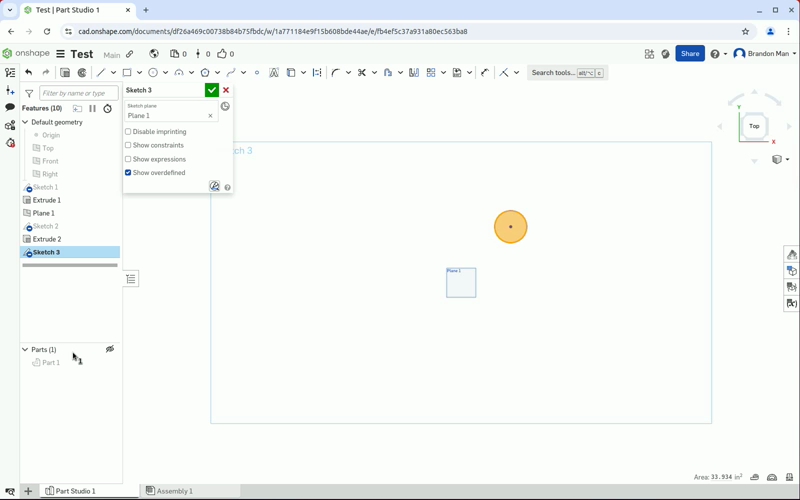
key(shift+e)
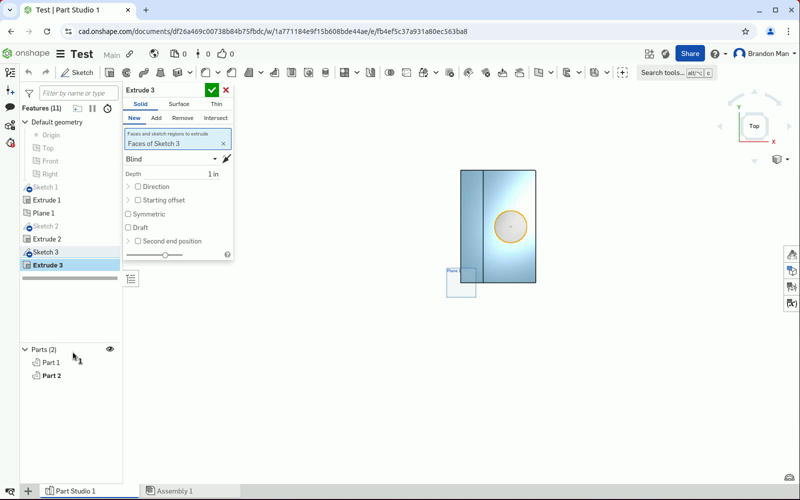
mouse_move(143, 106)
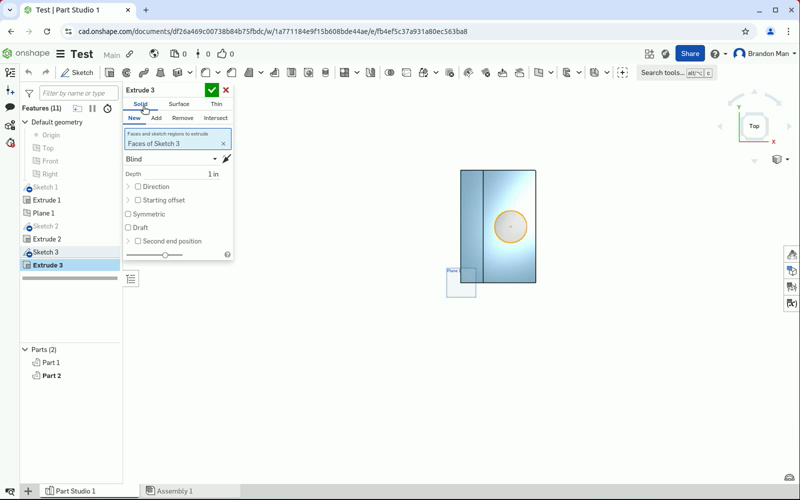
click(143, 106)
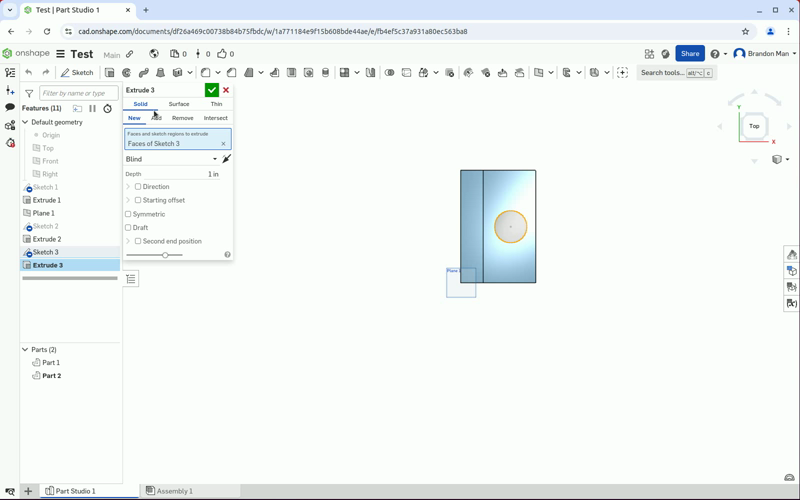
mouse_move(186, 120)
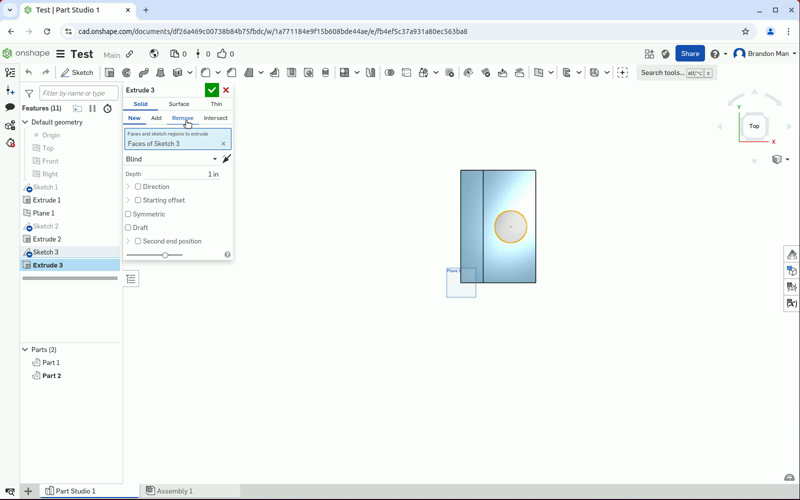
click(186, 120)
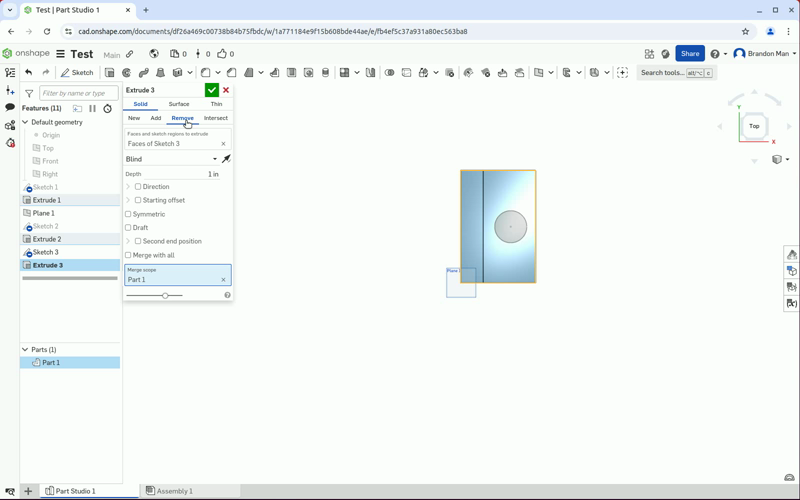
key(tab, 4)
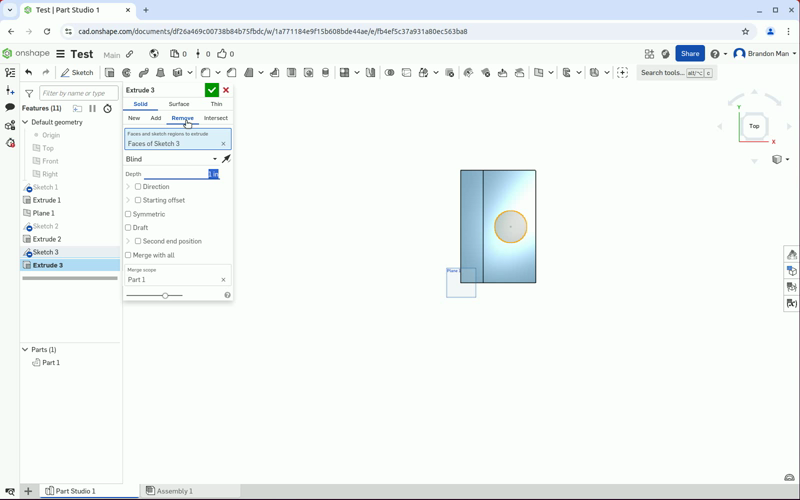
text(30.811)
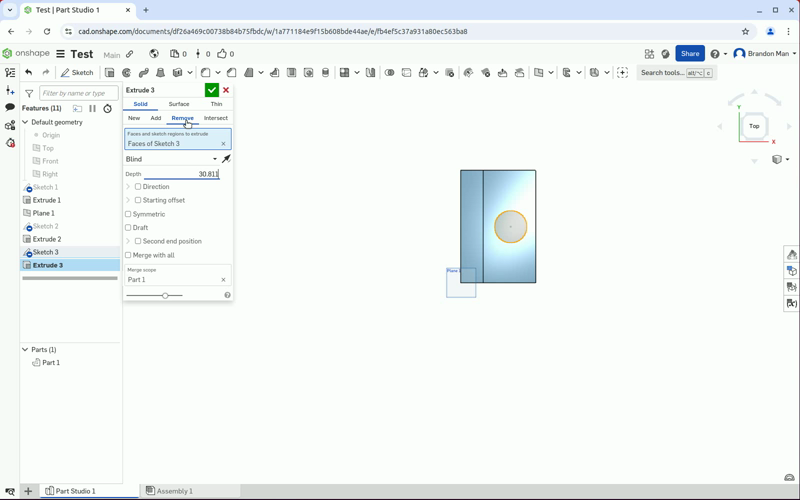
key(tab, 6)
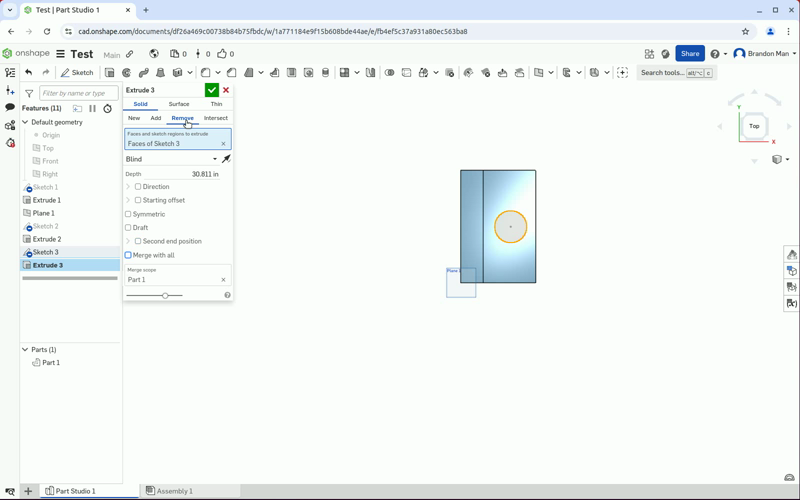
key(space)
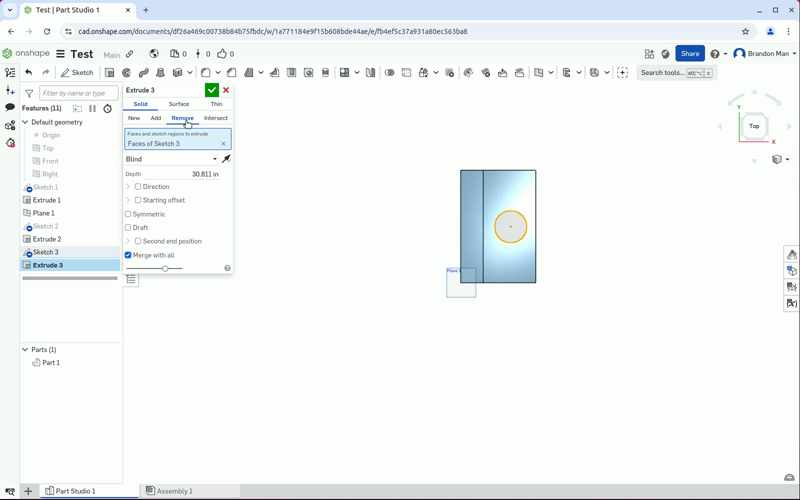
key(enter)
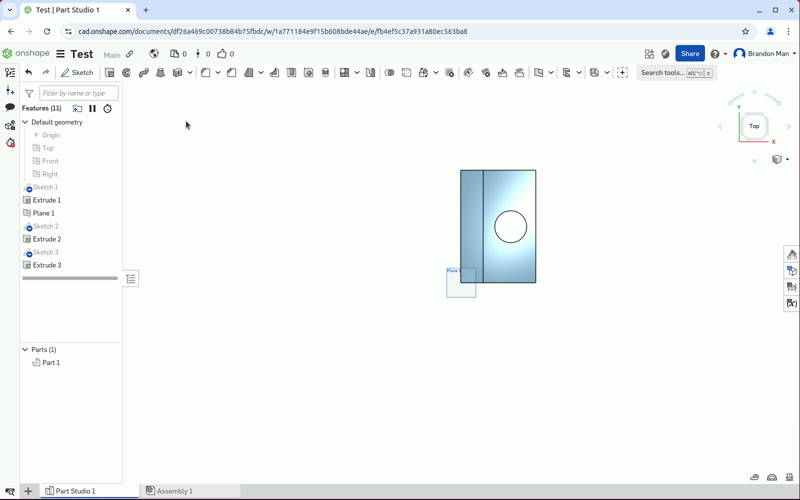
key(shift+h)
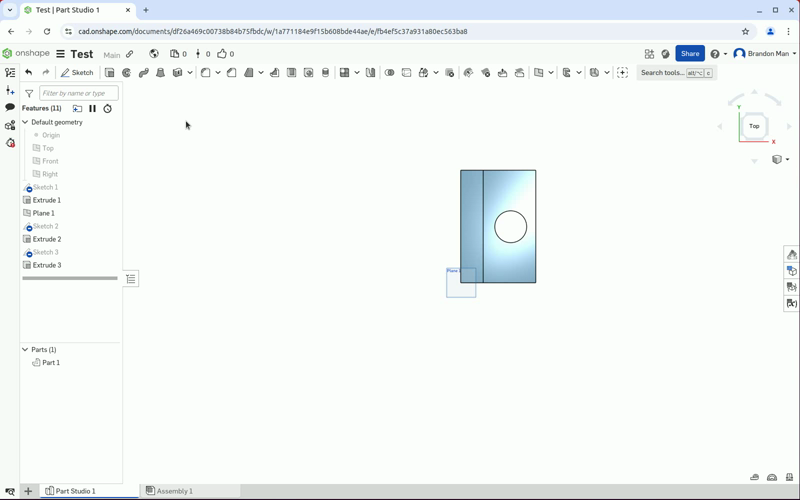
key(shift+h)
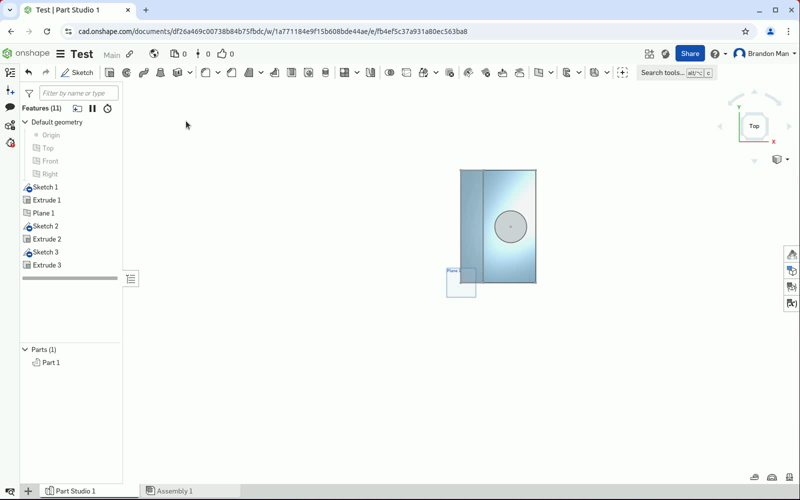
key(shift+7)
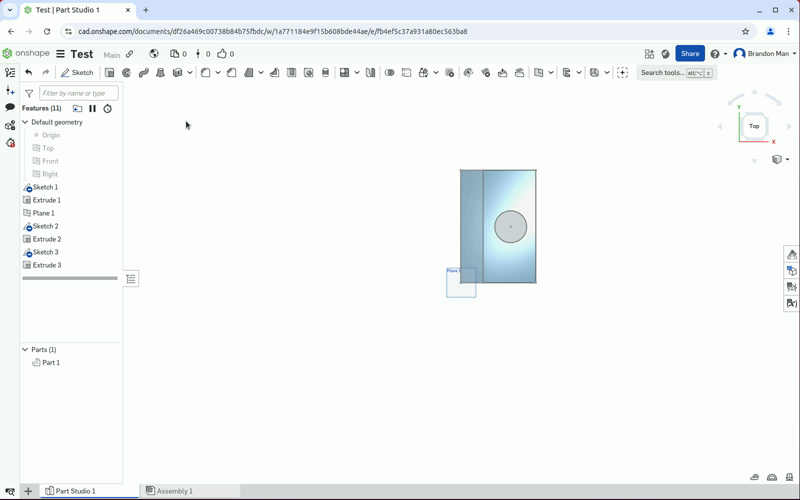
key(up, 3)
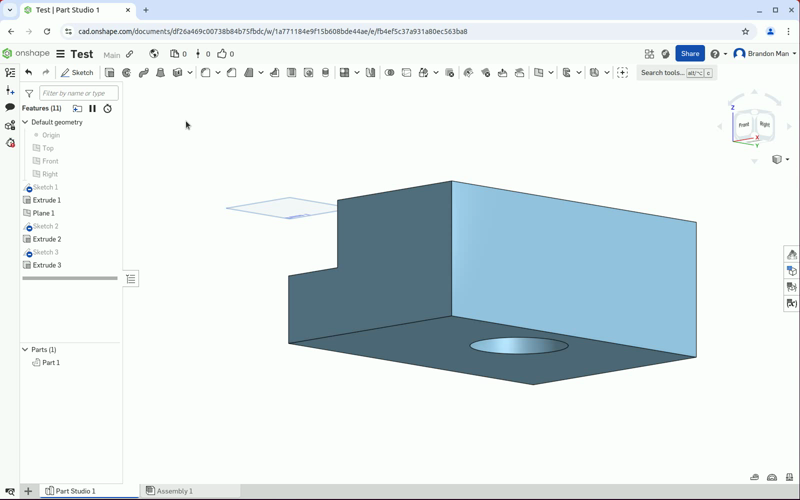
key(left, 3)
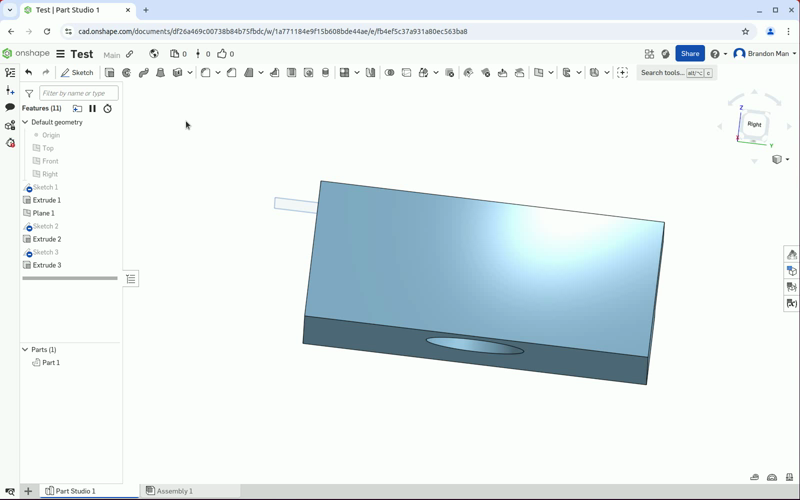
key(right, 3)
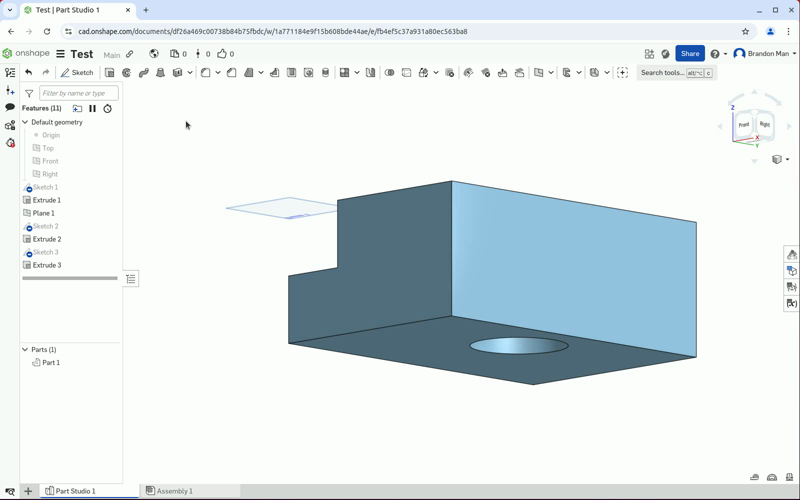
key(down, 3)
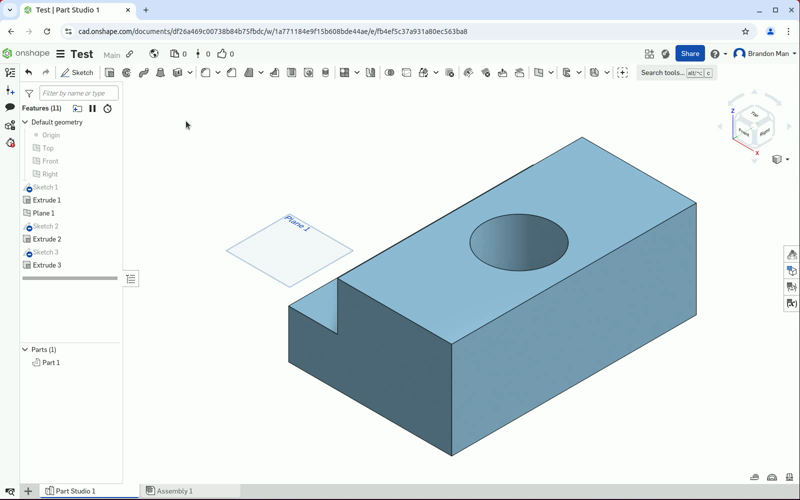
mouse_move(73, 189)
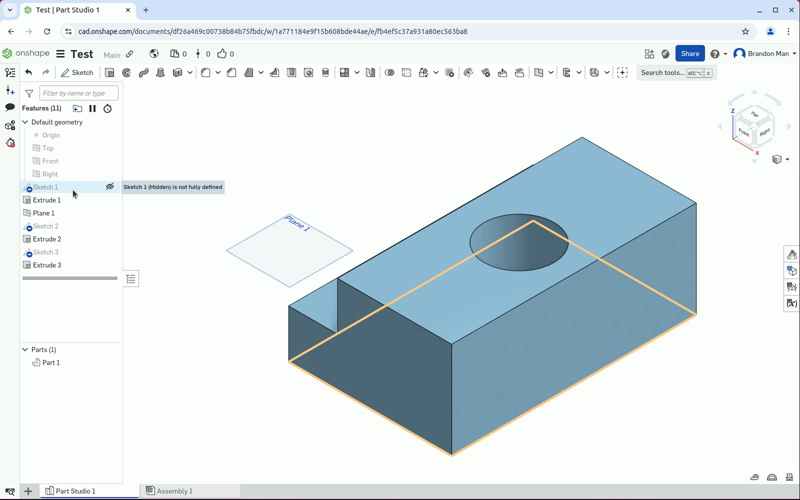
click(73, 189)